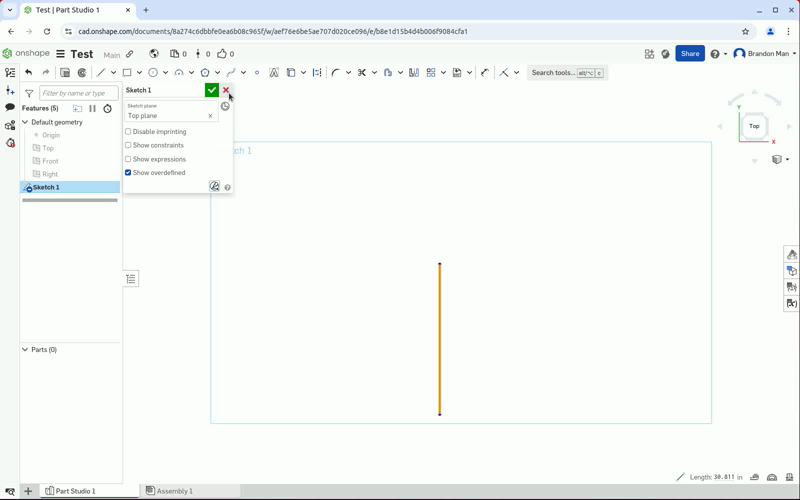
key(shift+h)
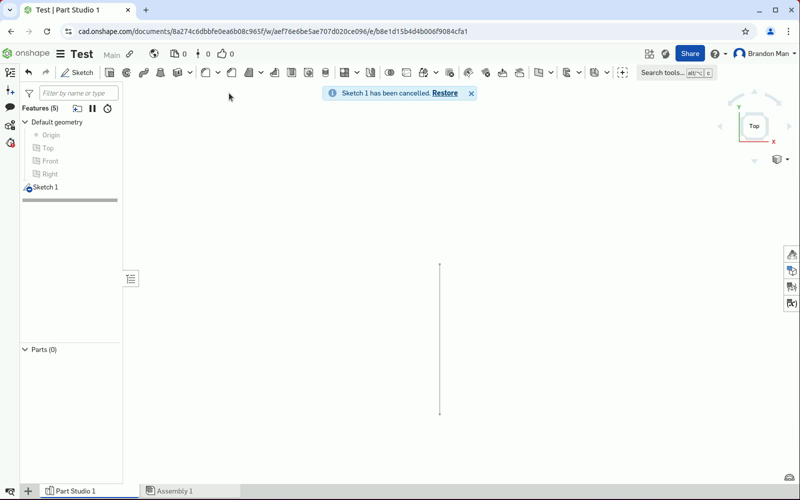
mouse_move(73, 352)
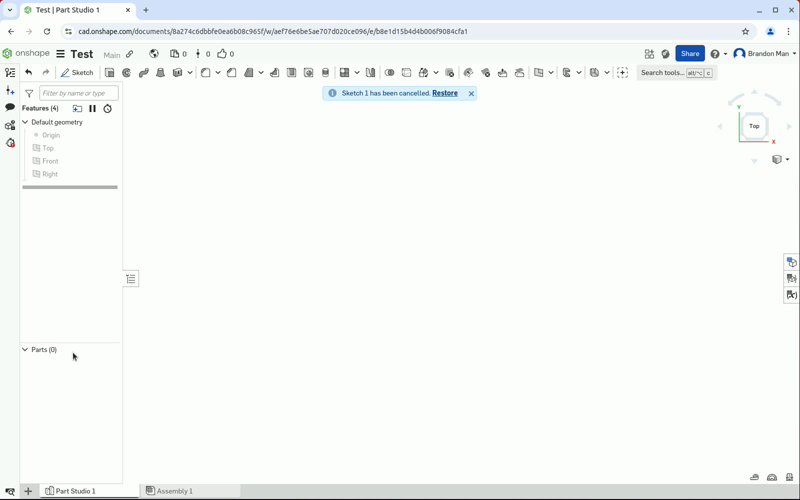
key(y)
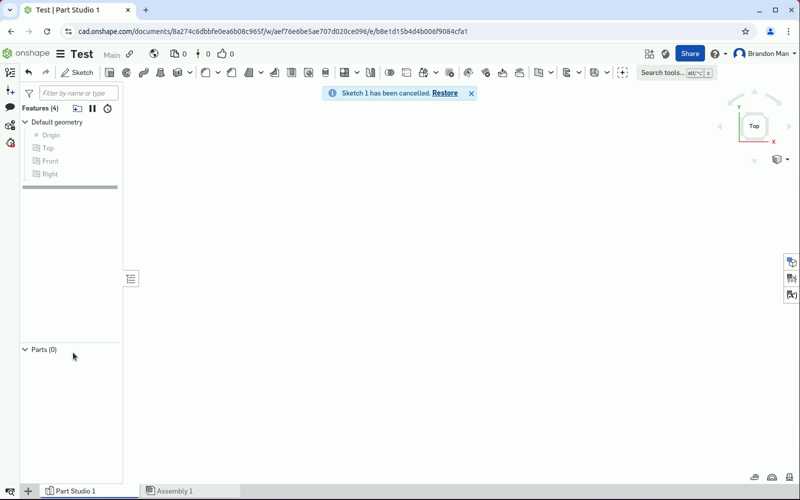
key(shift+p)
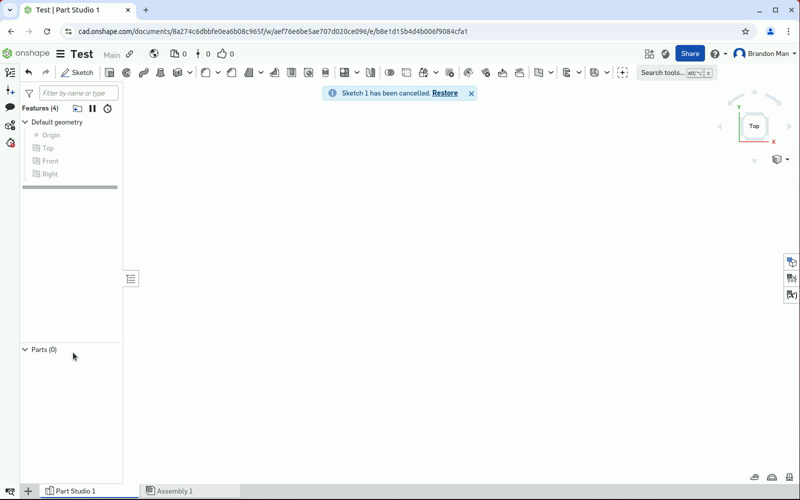
key(space)
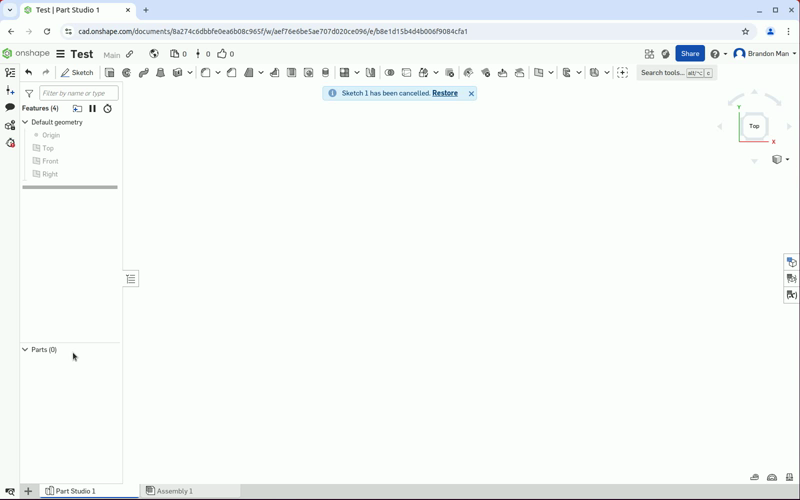
key_down(shift)
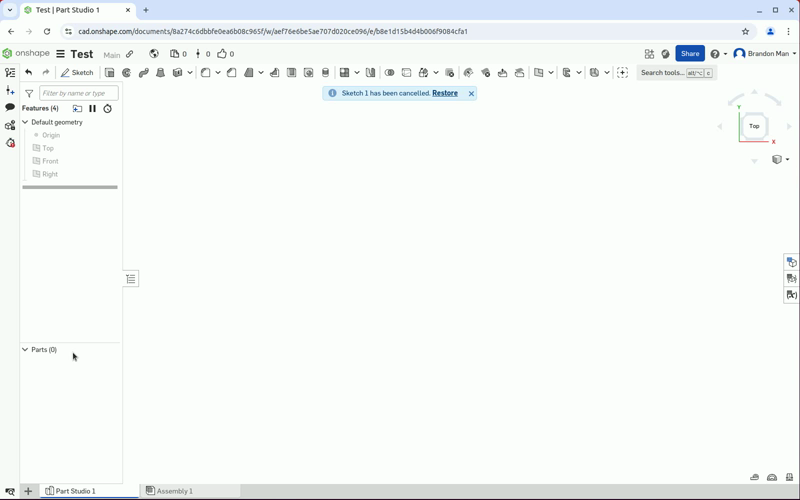
key(up)
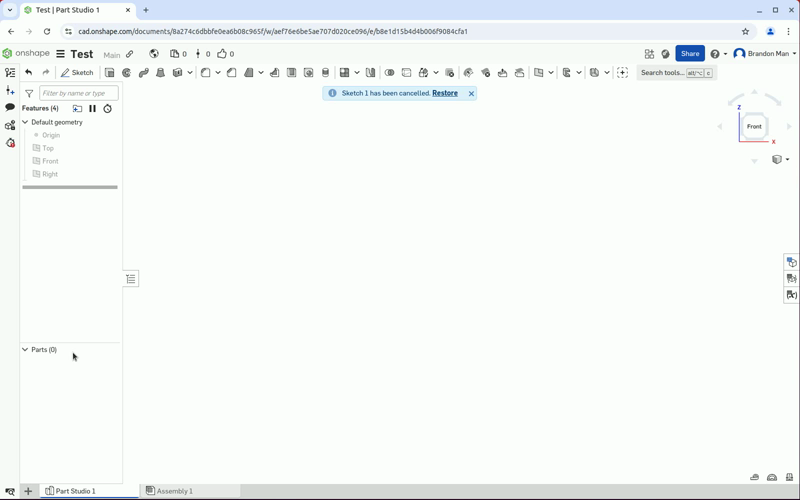
key_up(shift)
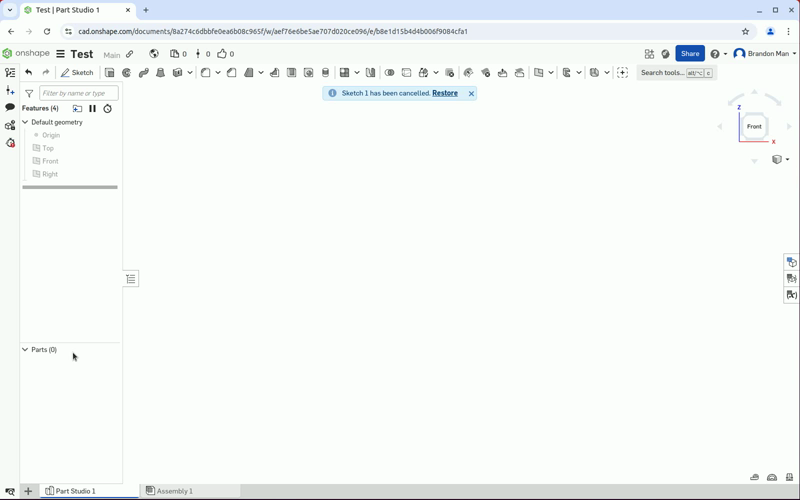
mouse_move(73, 352)
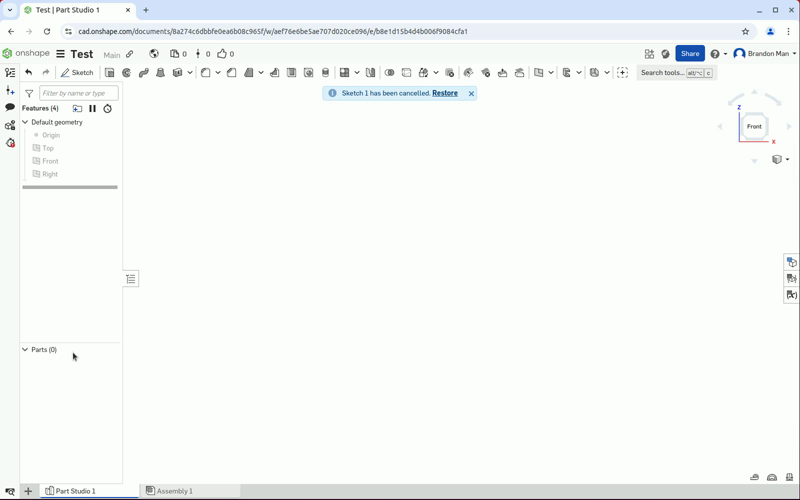
key(shift+y)
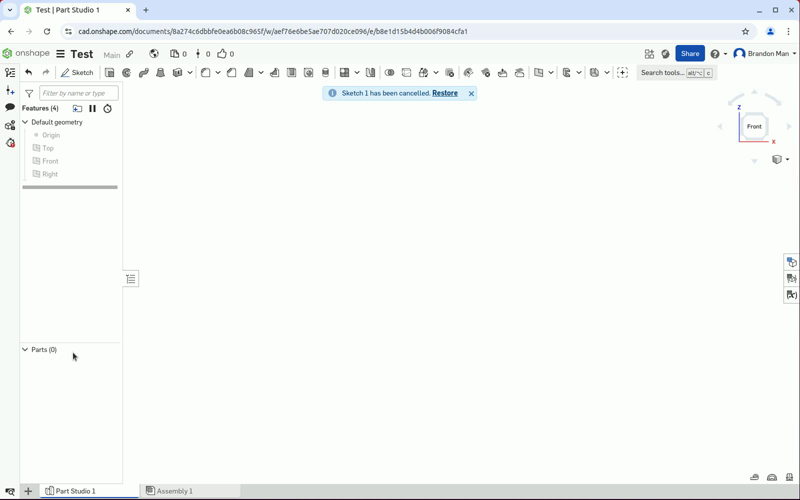
key(shift+s)
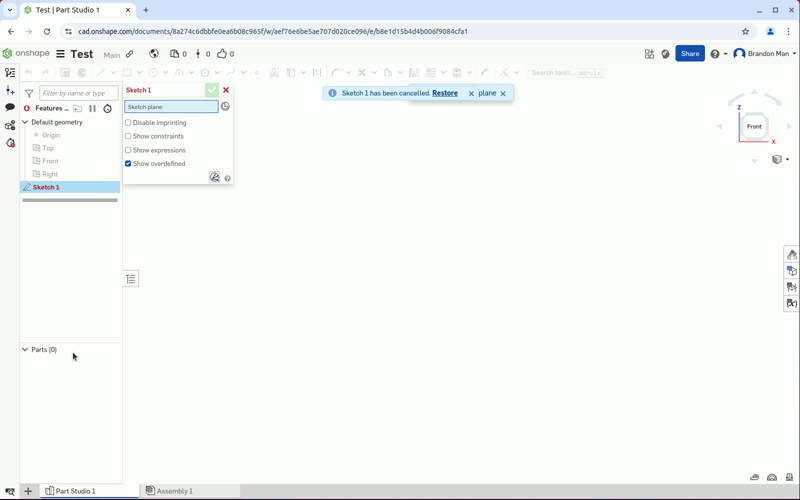
mouse_move(73, 163)
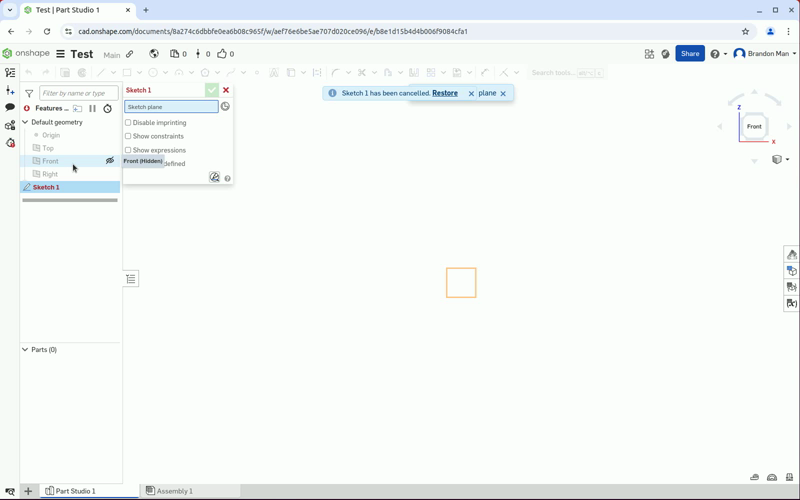
click(73, 163)
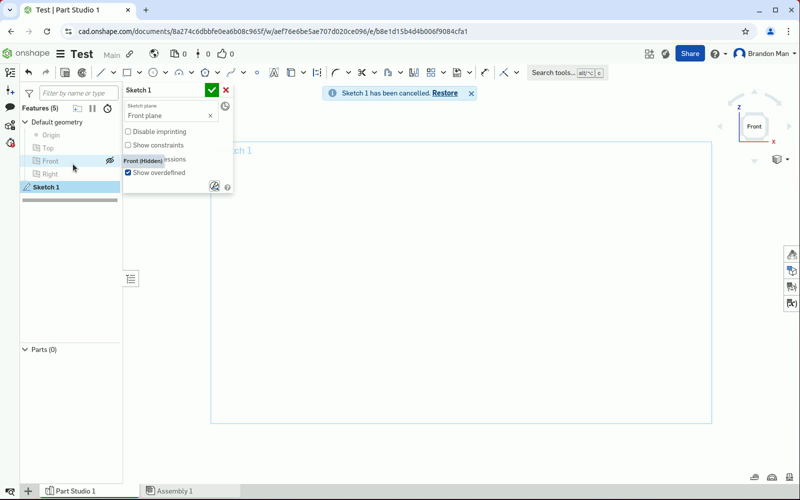
mouse_move(73, 352)
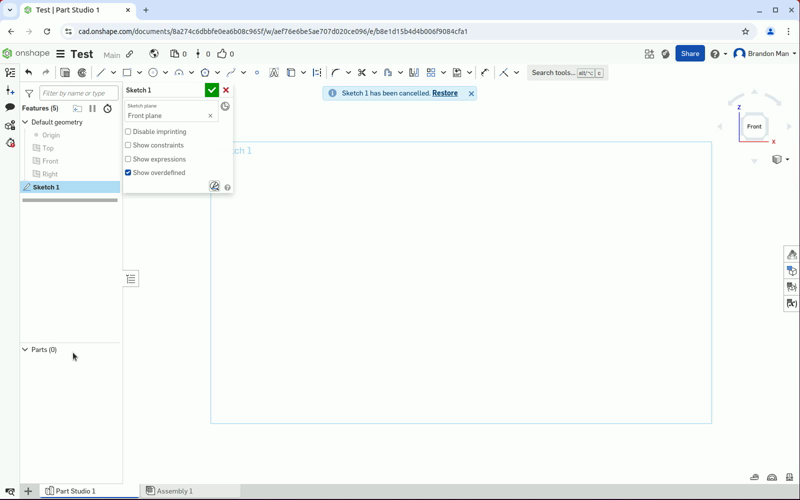
key(y)
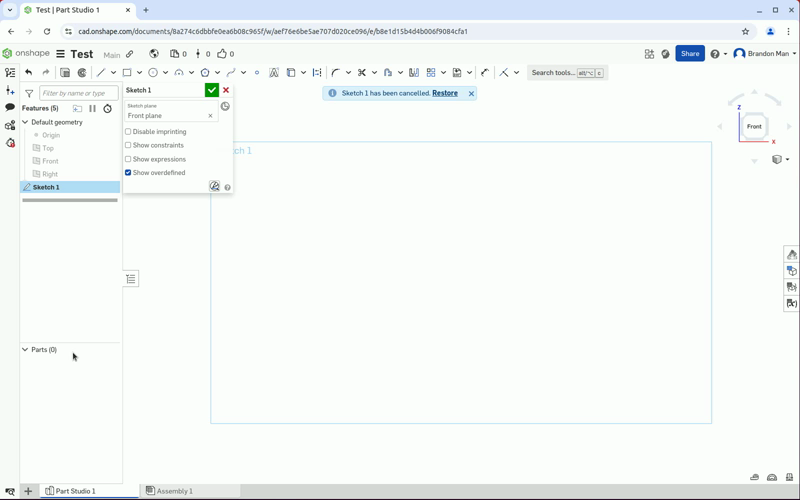
key(c)
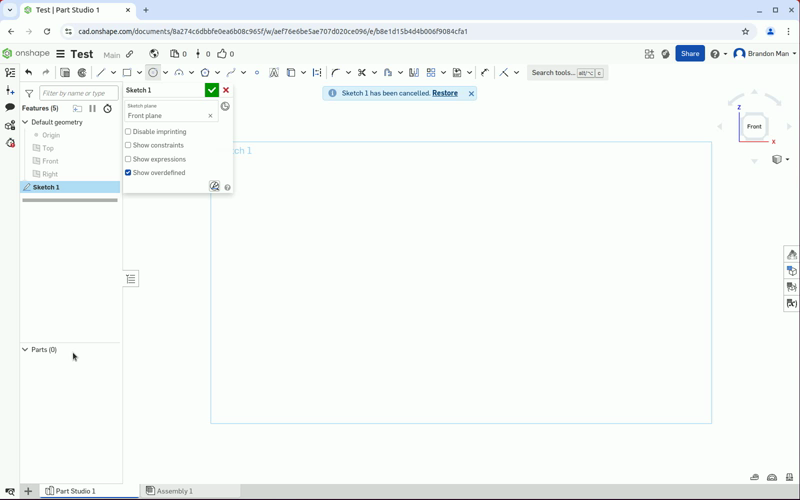
key_down(shift)
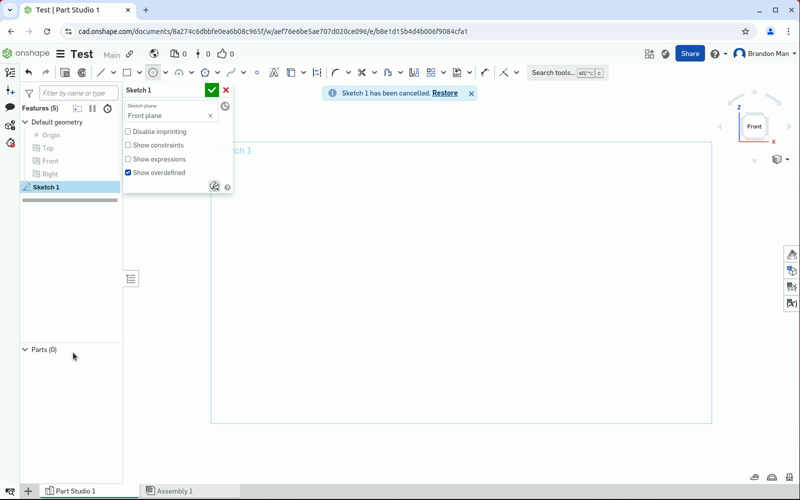
mouse_move(461, 282)
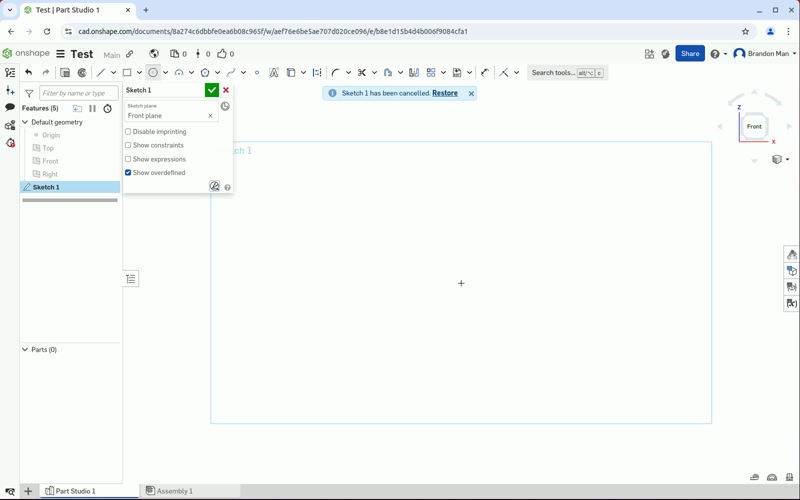
click(461, 282)
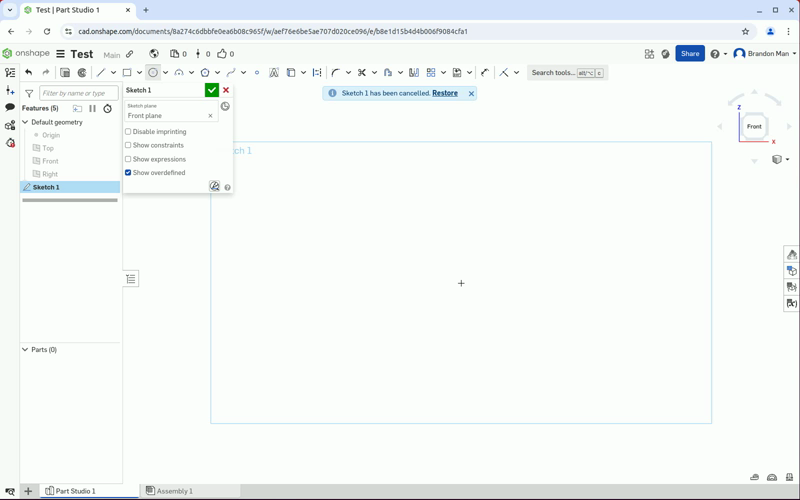
key_up(shift)
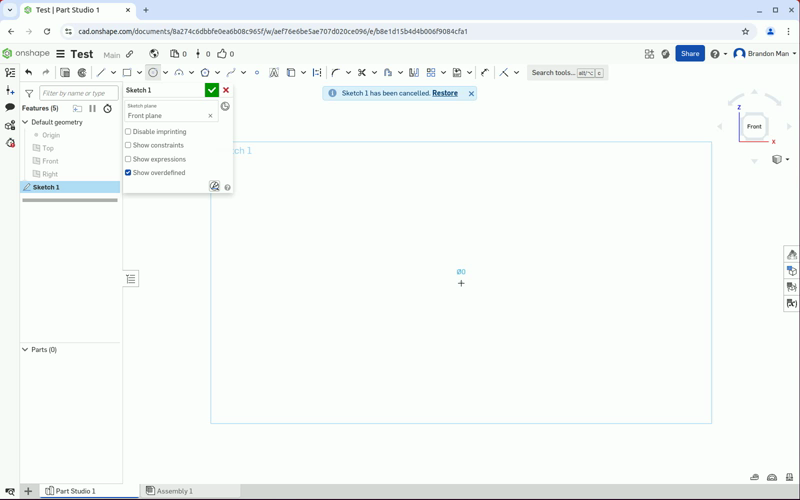
mouse_move(574, 282)
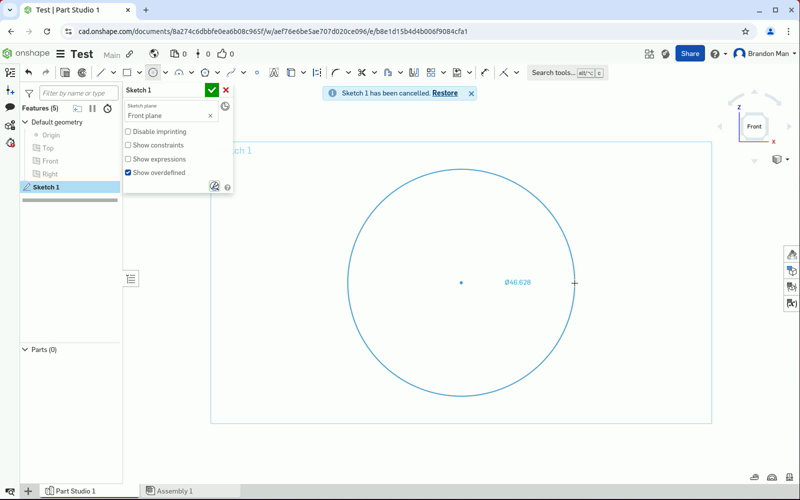
click(574, 282)
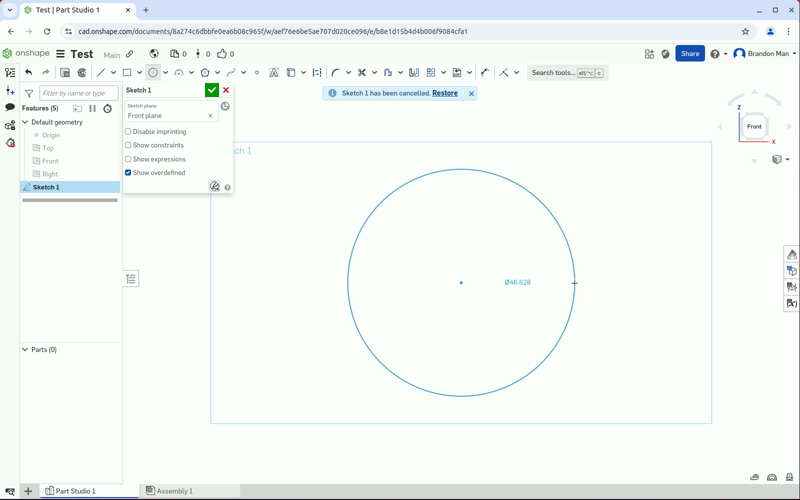
key(esc)
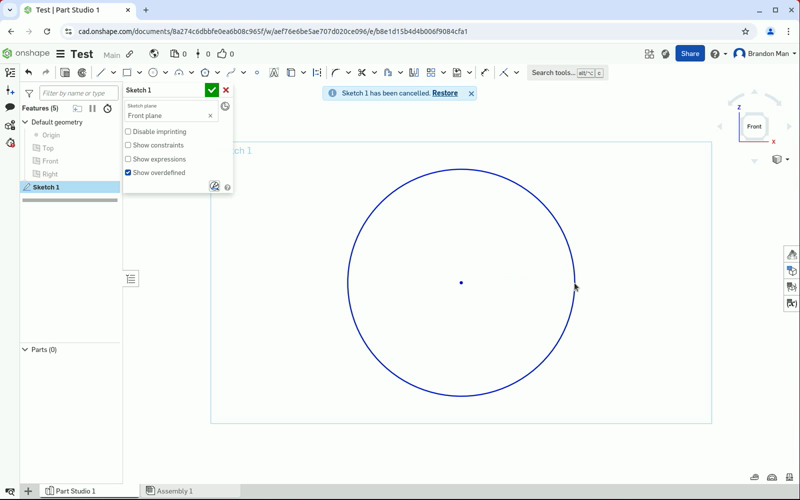
mouse_move(387, 327)
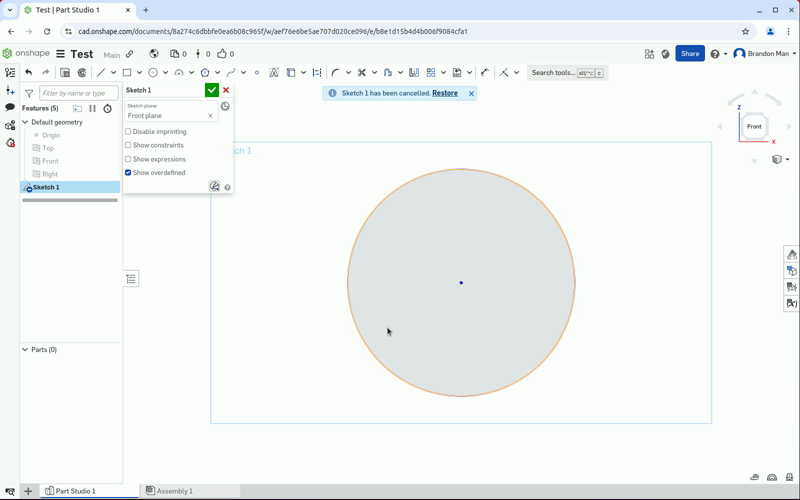
click(387, 327)
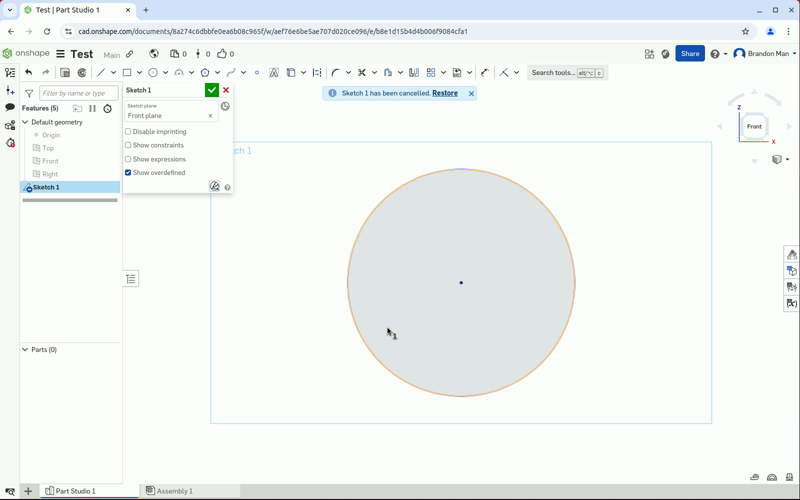
mouse_move(73, 352)
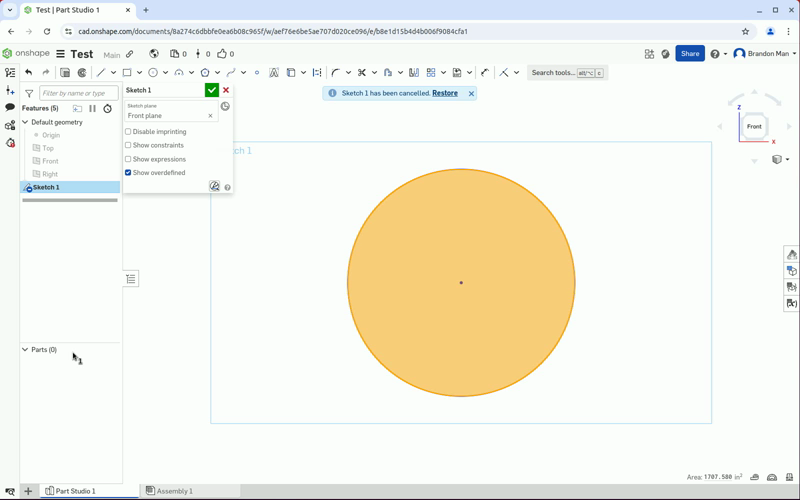
key(shift+y)
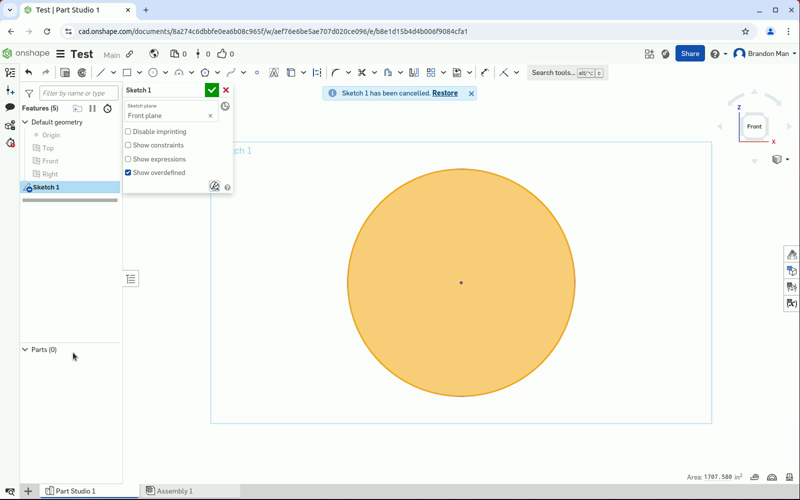
key(shift+e)
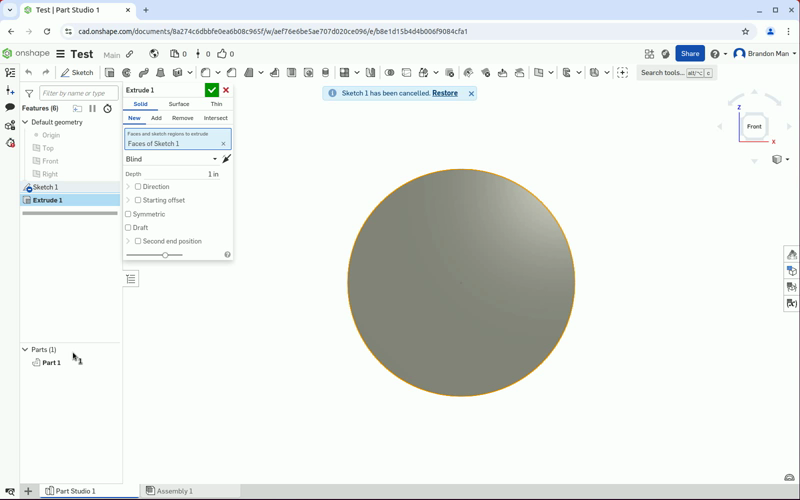
mouse_move(143, 106)
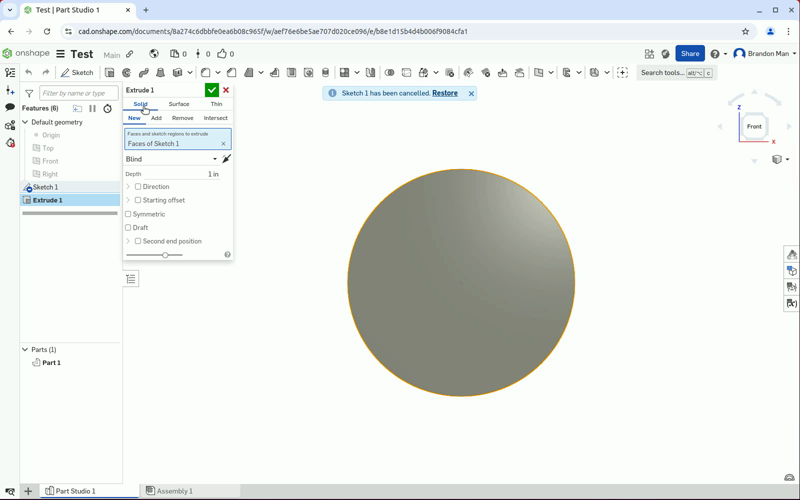
click(143, 106)
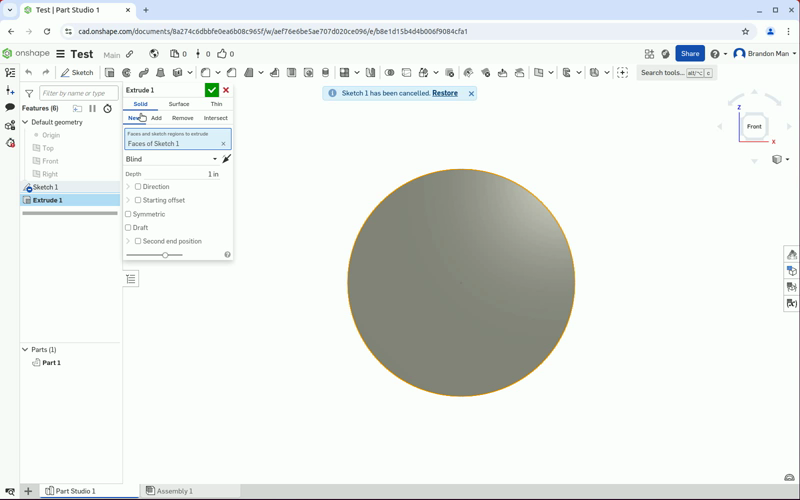
mouse_move(137, 120)
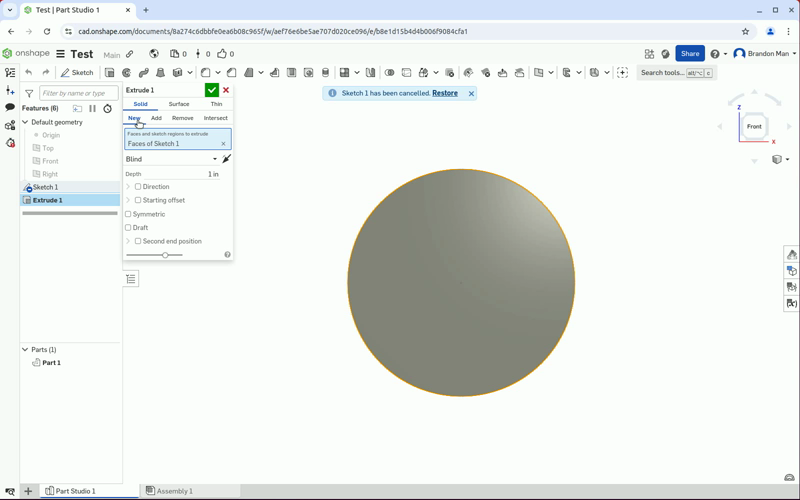
click(137, 120)
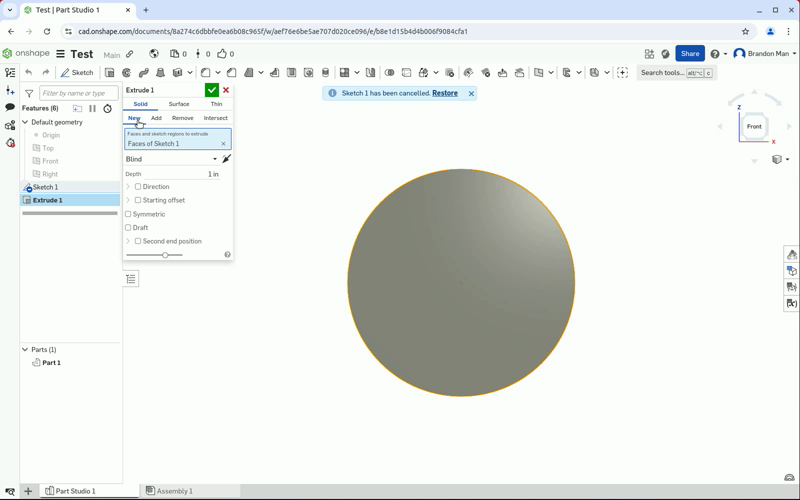
key(tab, 4)
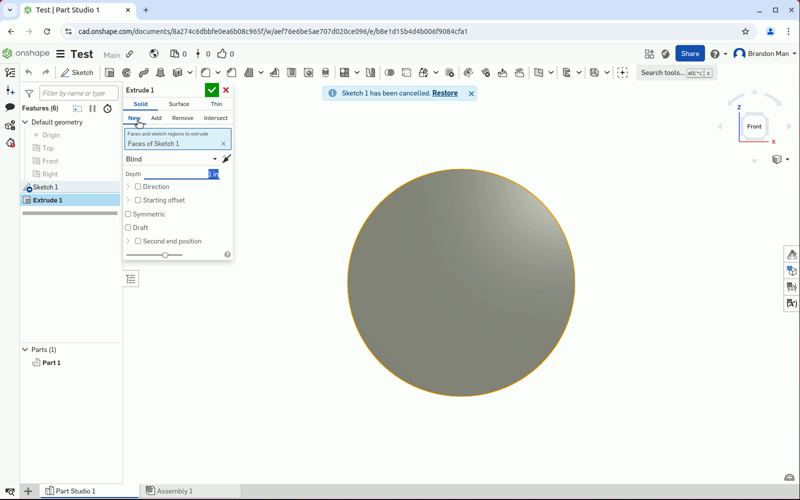
text(2.889)
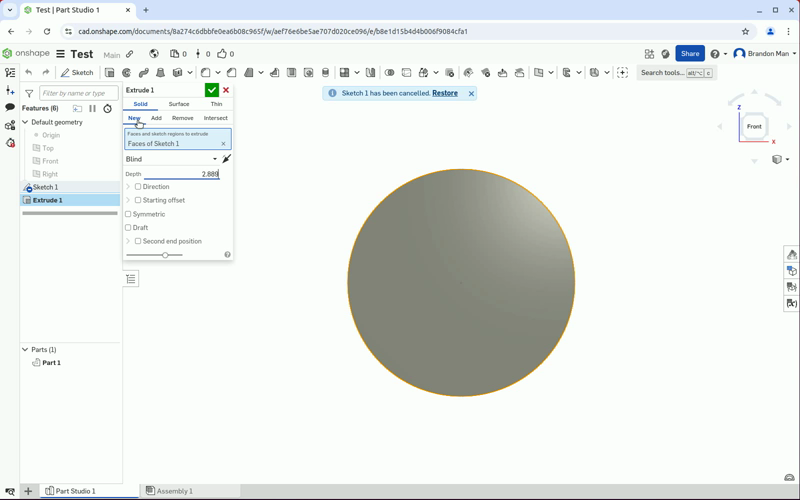
key(enter)
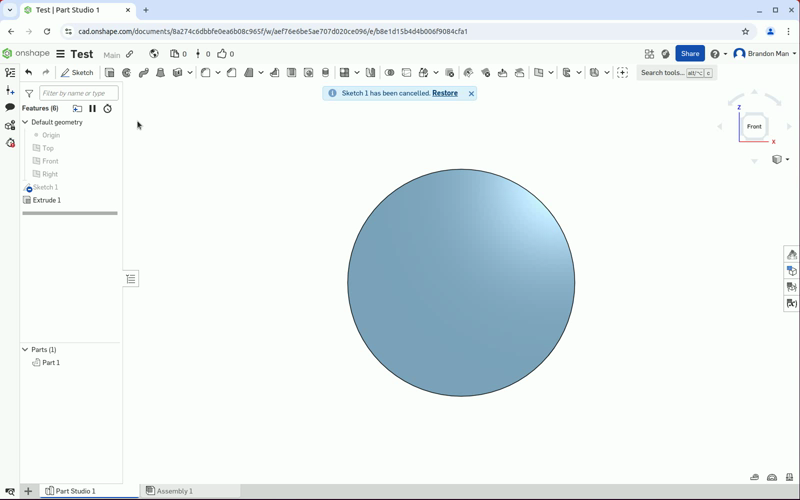
key(shift+h)
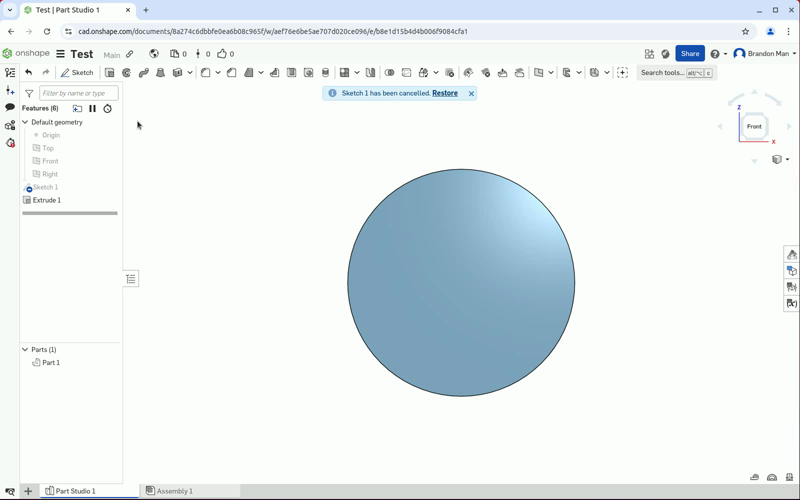
key(shift+h)
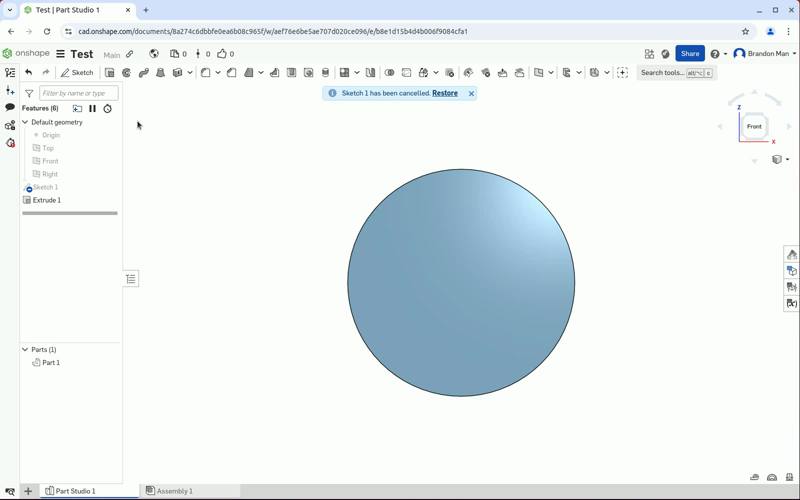
mouse_move(73, 189)
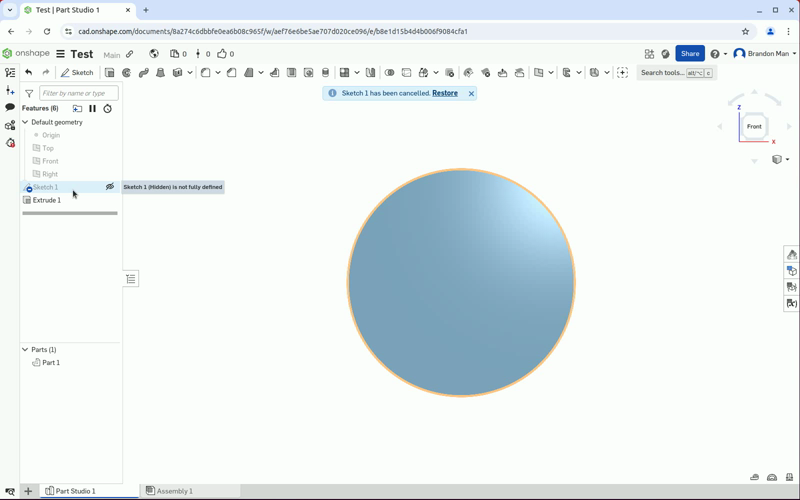
click(73, 189)
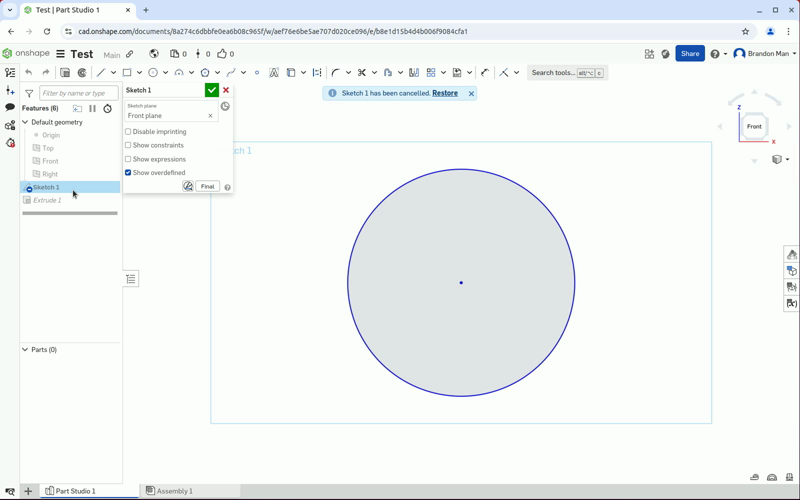
mouse_move(229, 92)
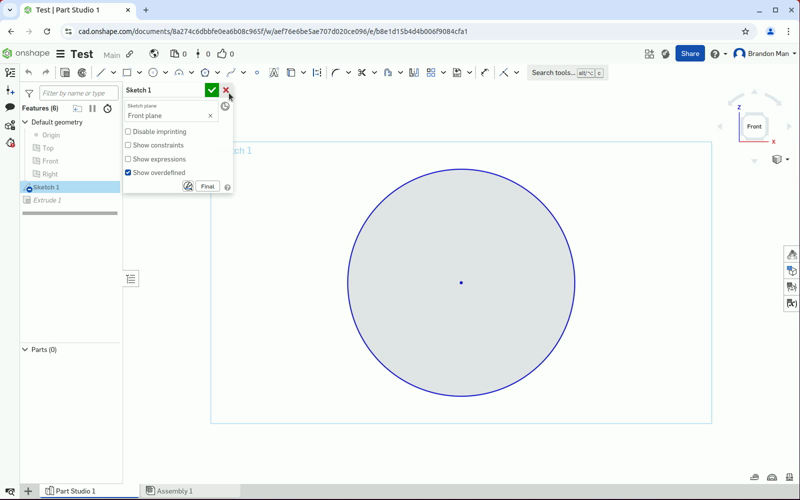
click(229, 92)
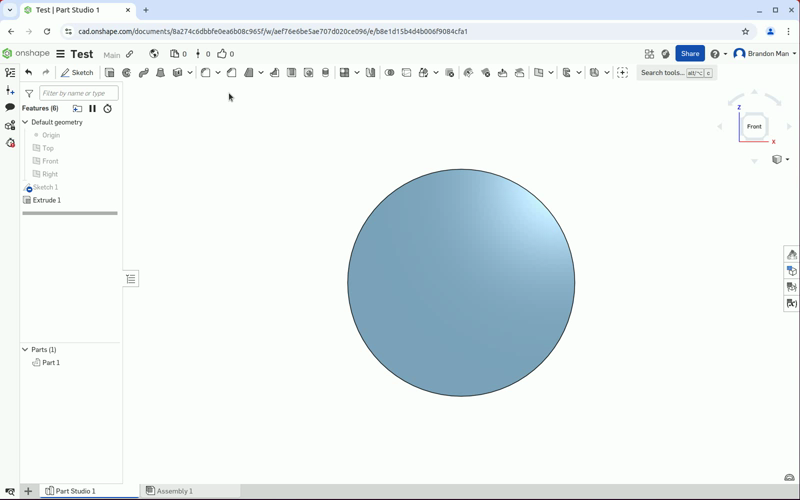
mouse_move(541, 75)
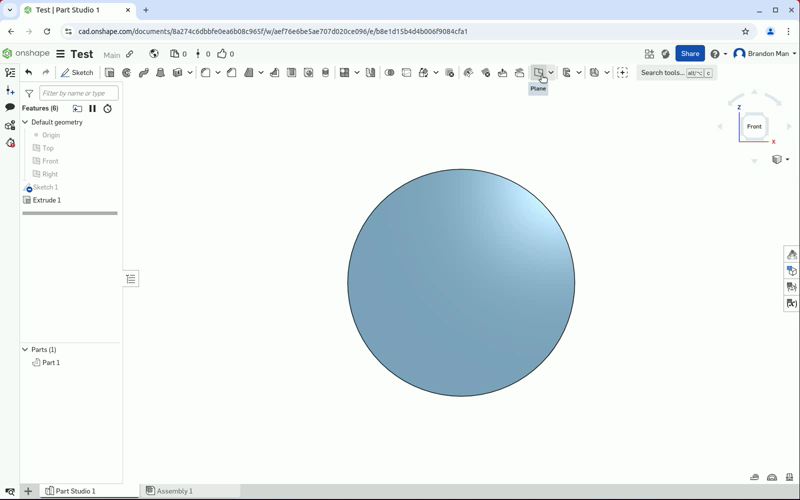
click(541, 75)
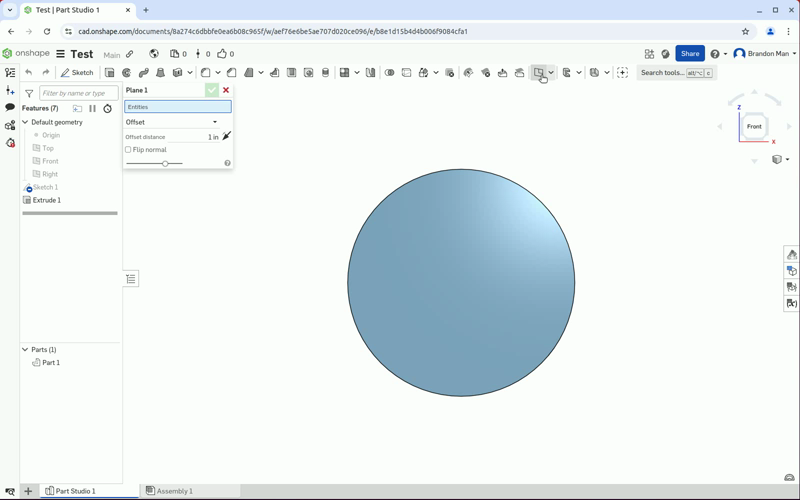
mouse_move(73, 163)
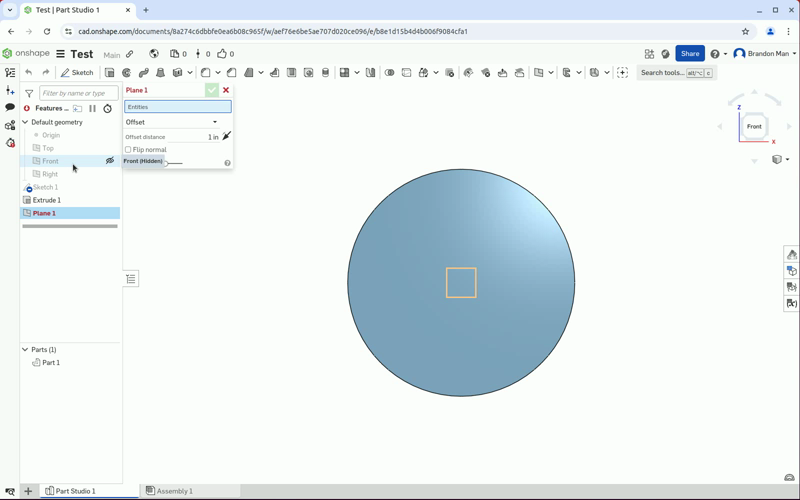
click(73, 163)
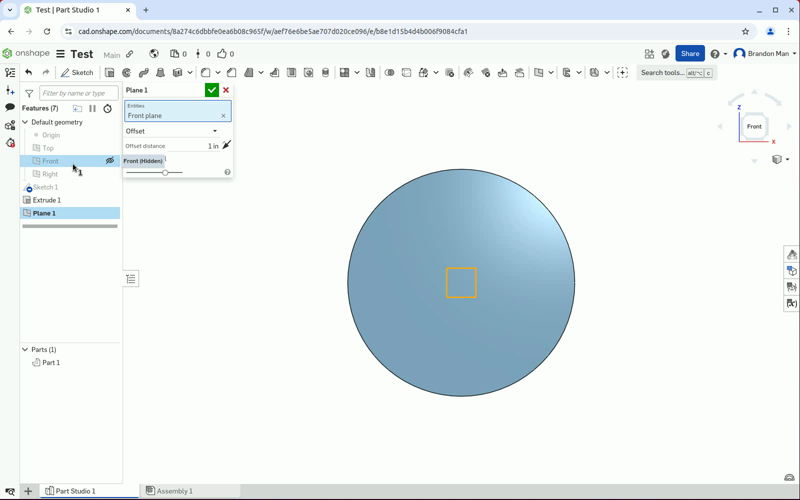
key(tab, 2)
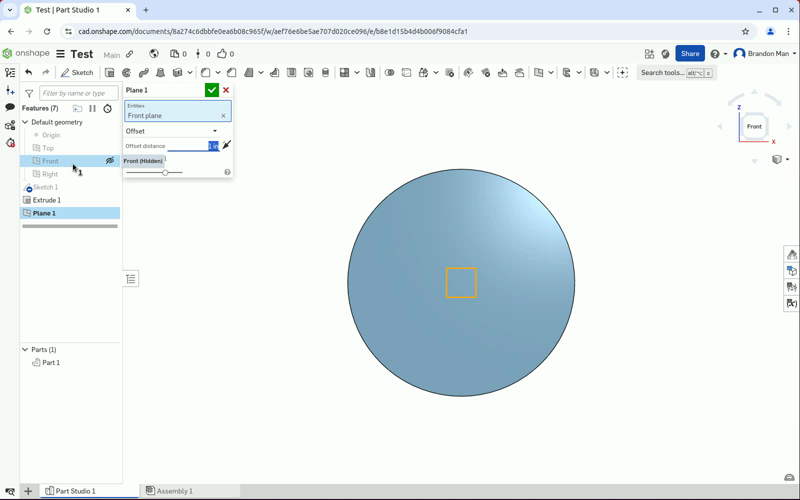
text(2.896)
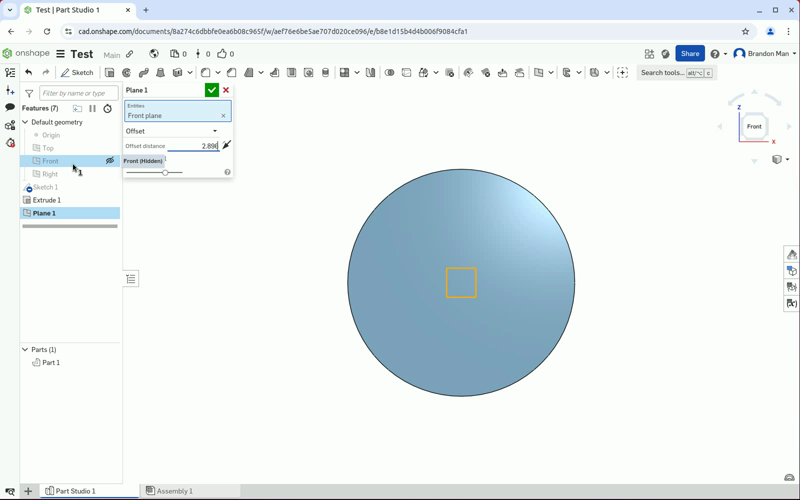
key(enter, 2)
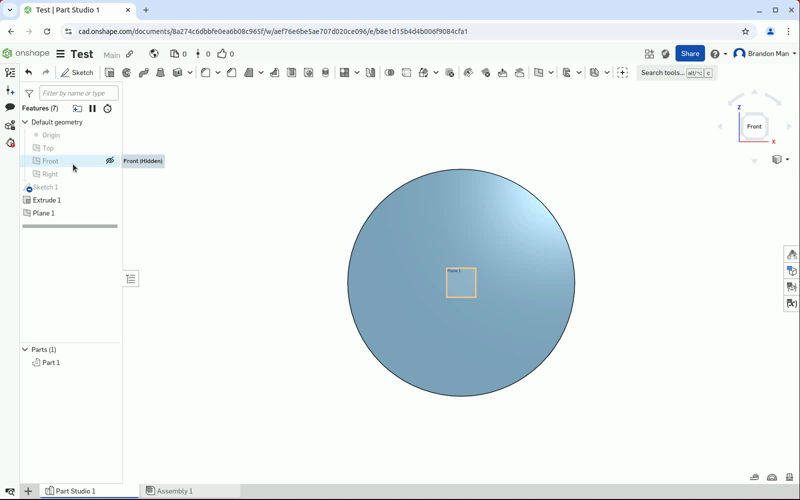
key(shift+s)
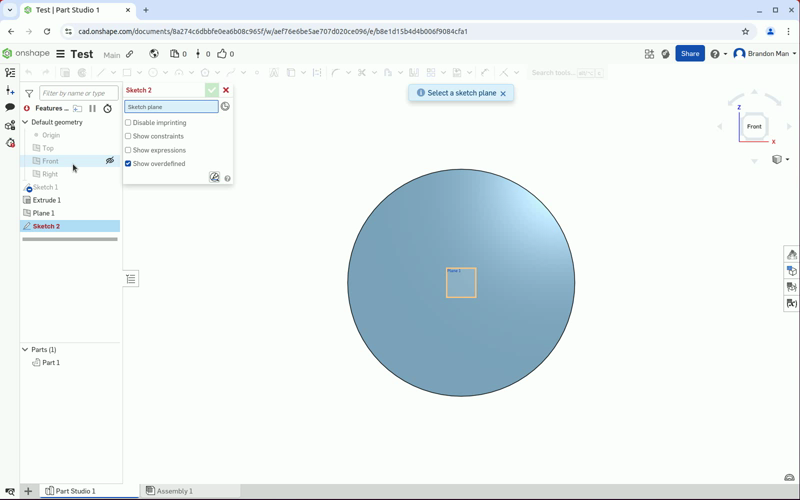
mouse_move(73, 215)
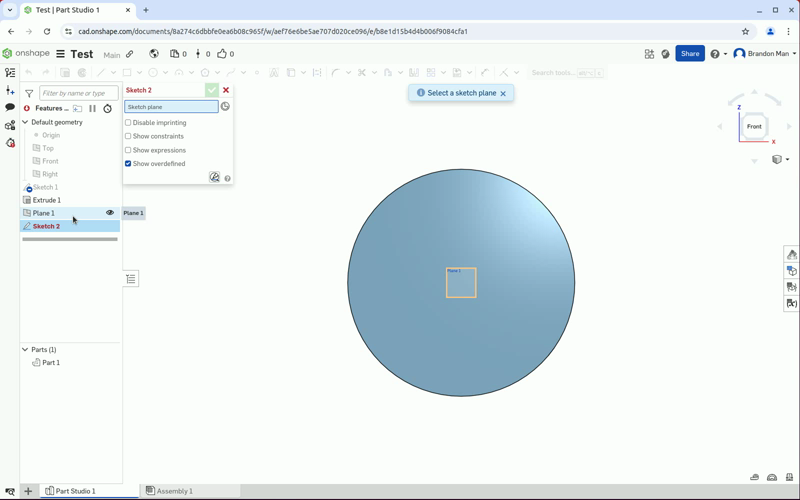
click(73, 215)
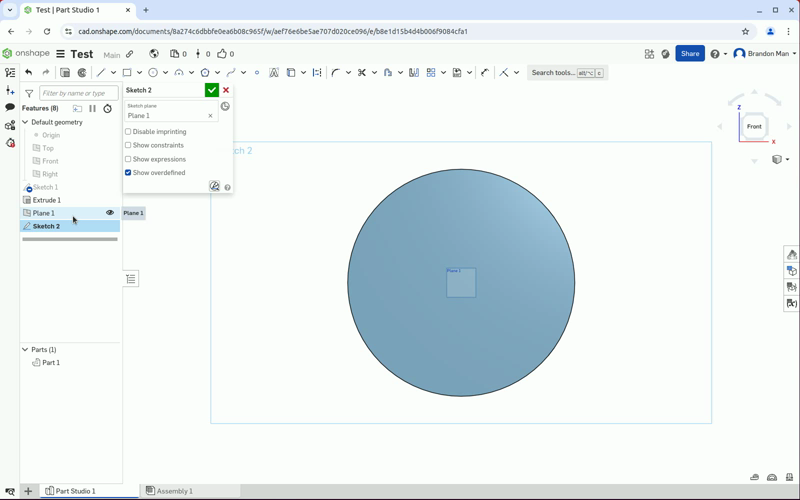
mouse_move(73, 352)
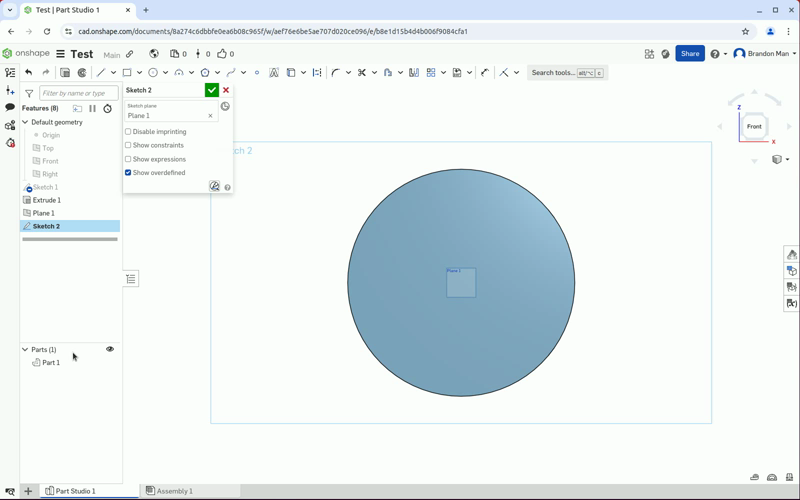
key(y)
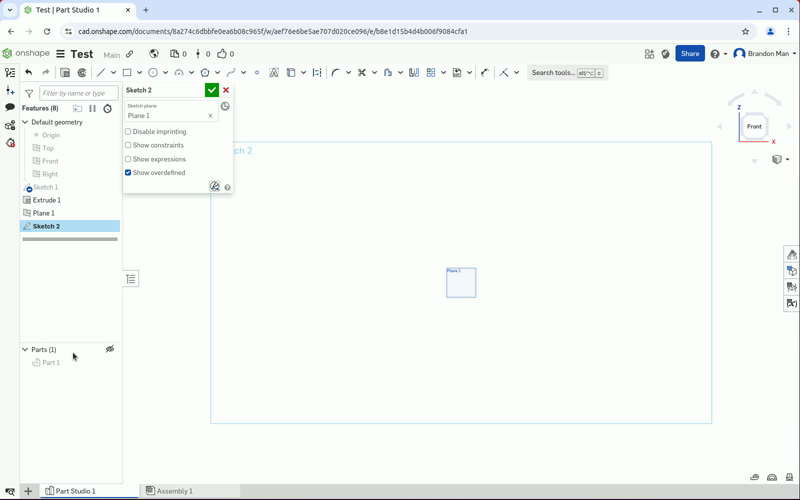
key(c)
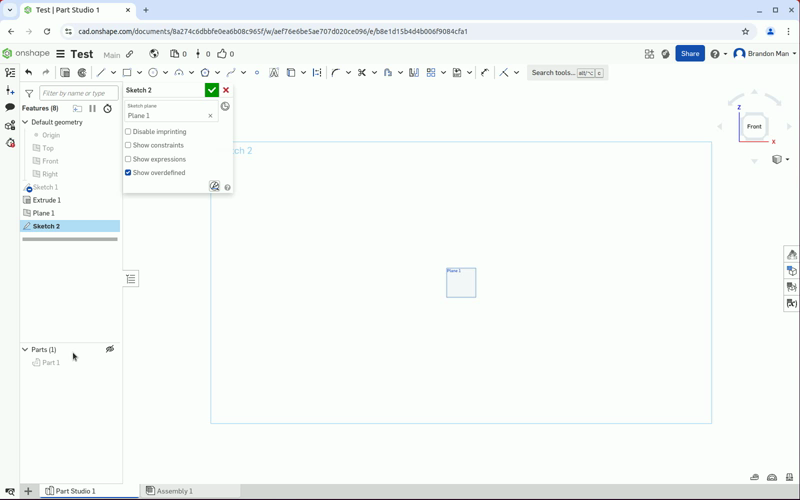
key_down(shift)
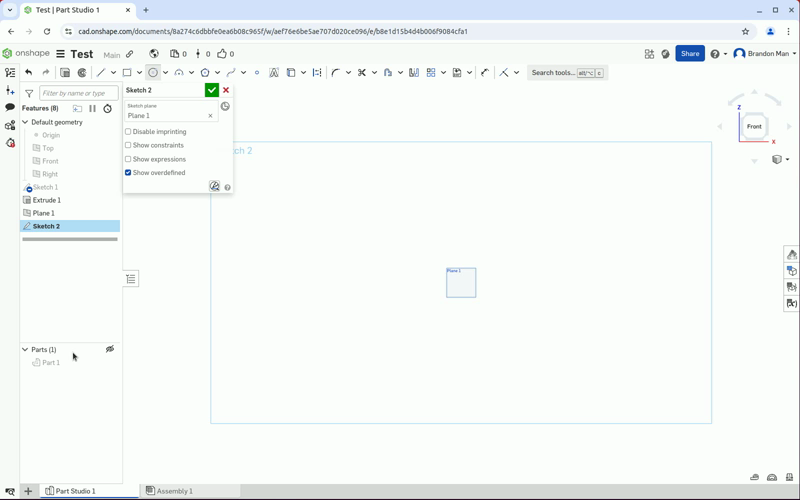
mouse_move(461, 282)
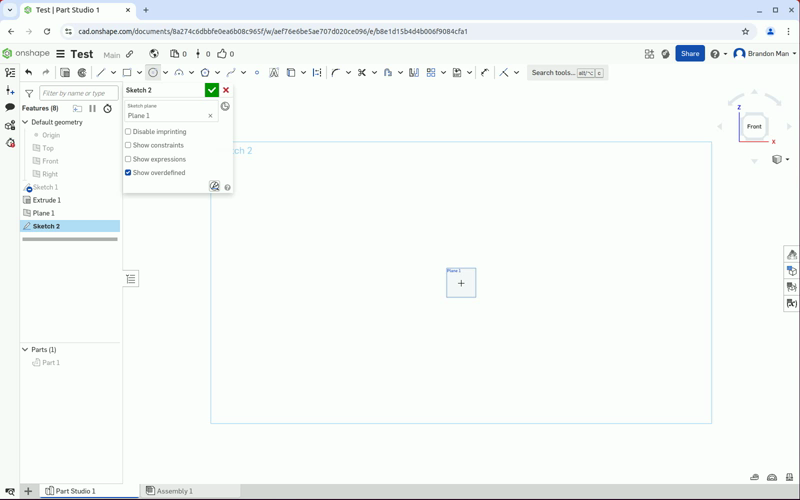
click(461, 282)
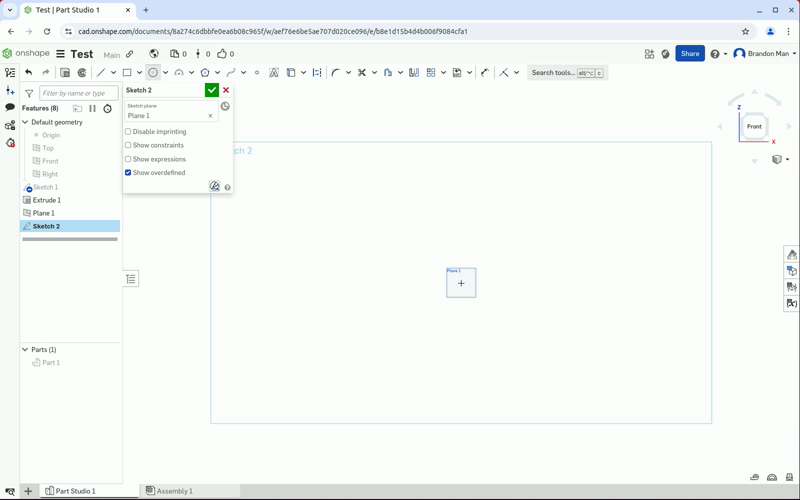
key_up(shift)
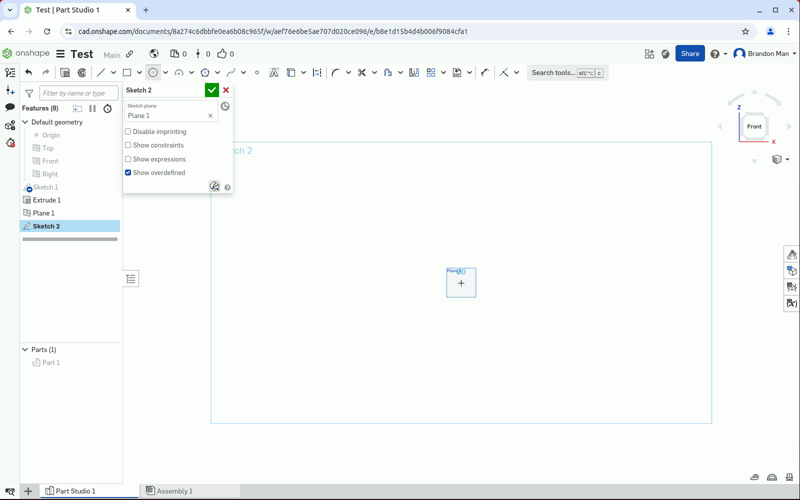
mouse_move(468, 282)
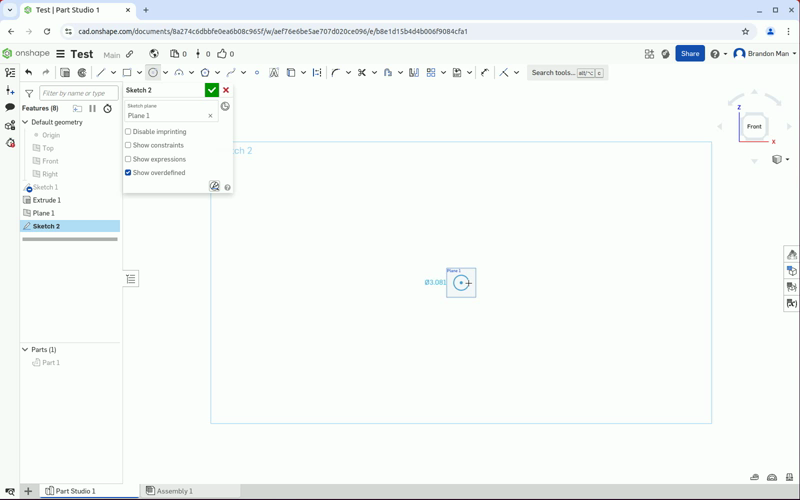
click(468, 282)
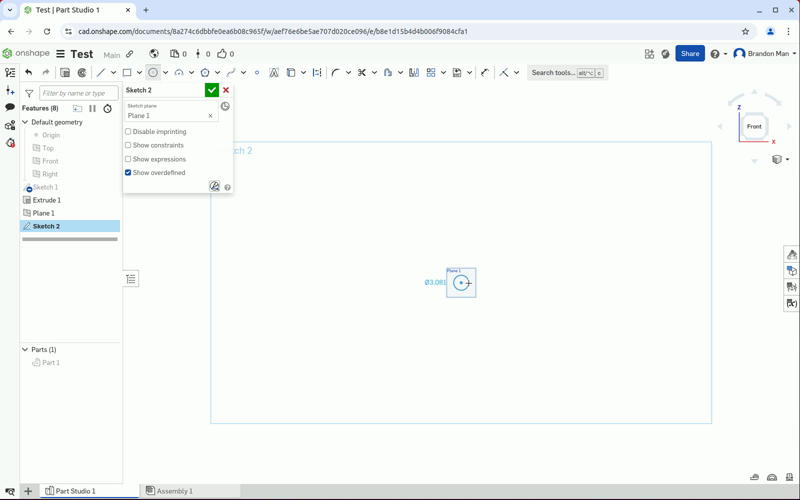
key(esc)
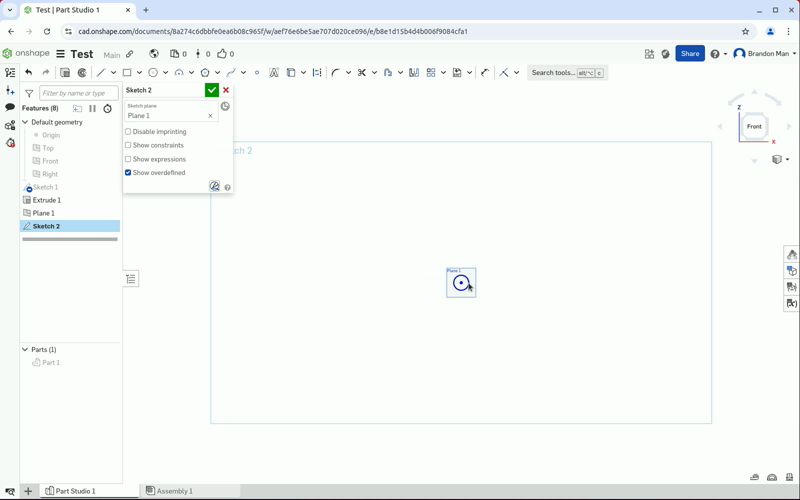
mouse_move(458, 286)
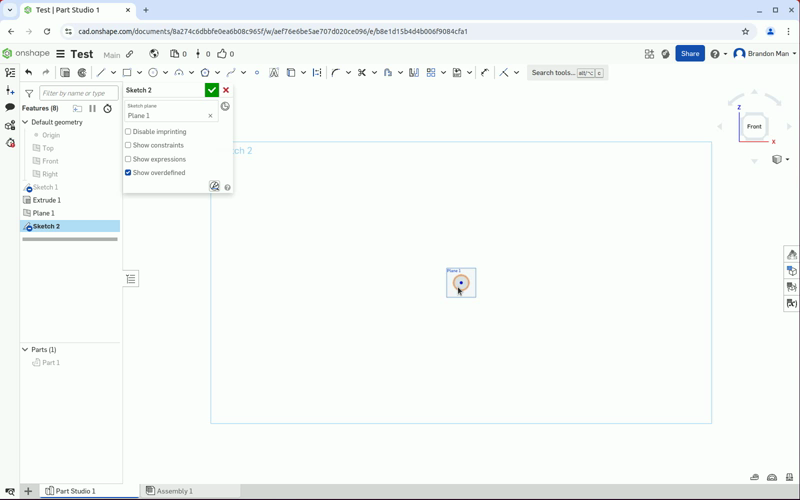
scroll(6)
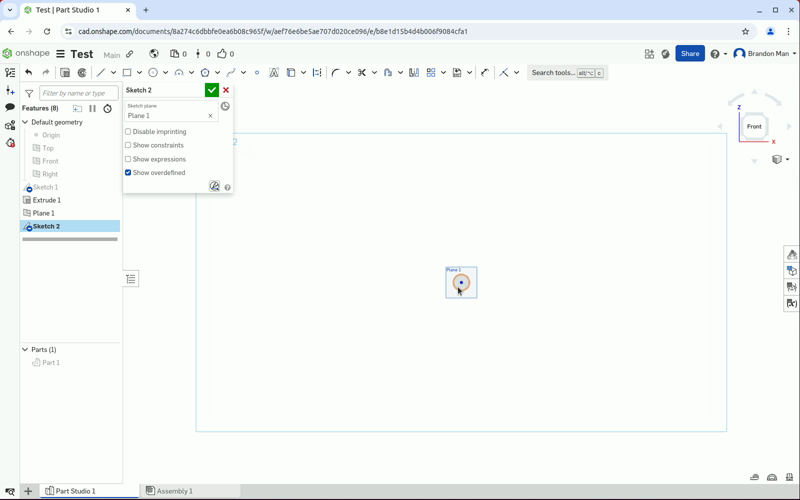
scroll(6)
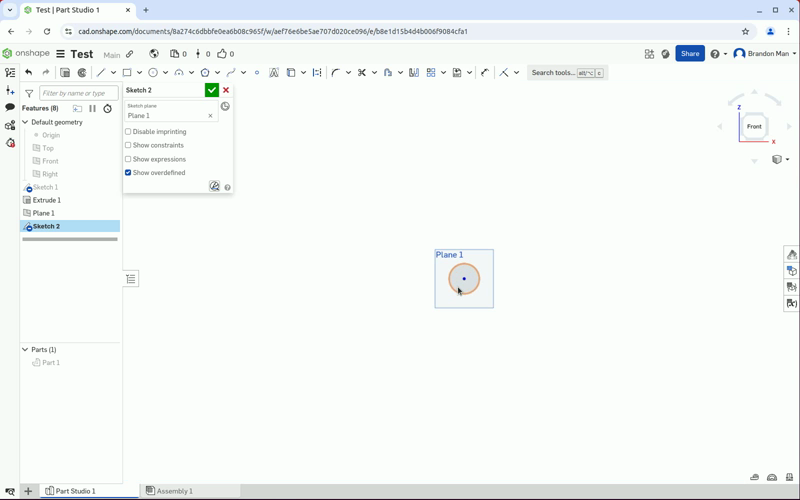
scroll(6)
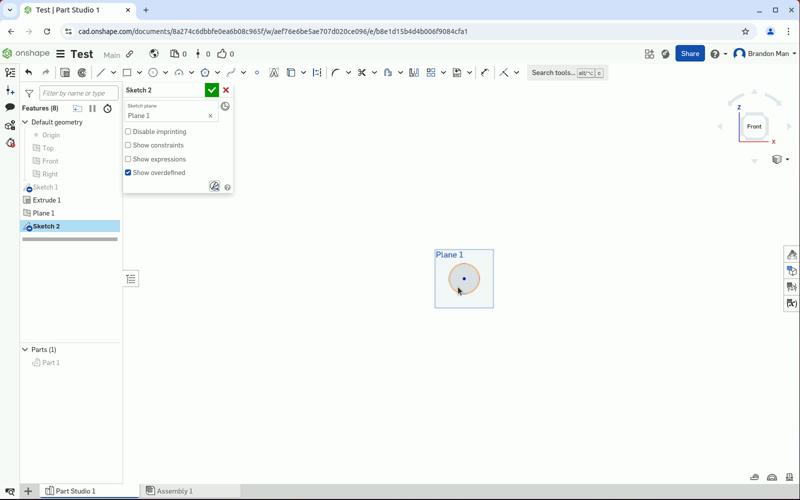
scroll(6)
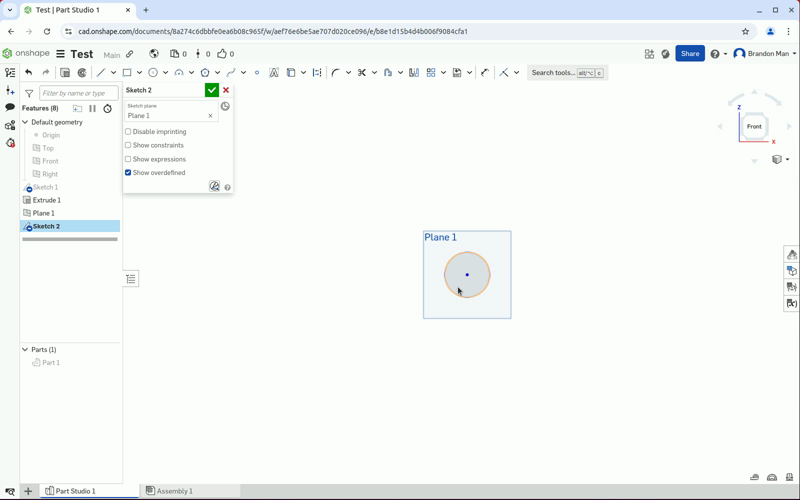
scroll(6)
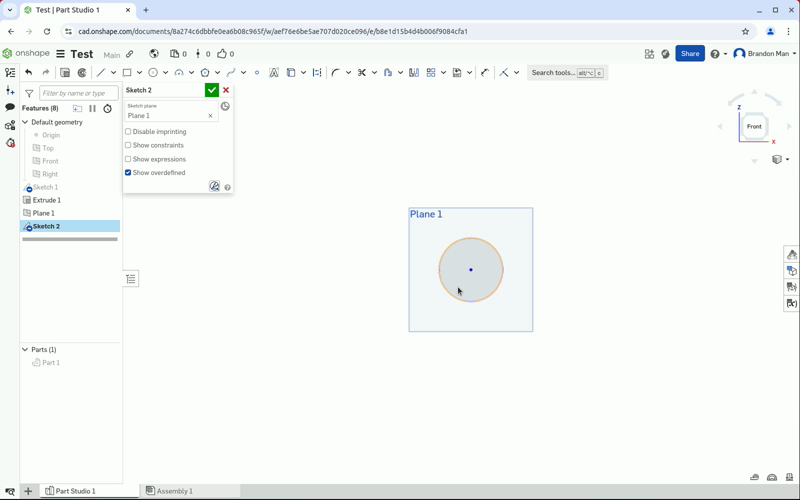
scroll(6)
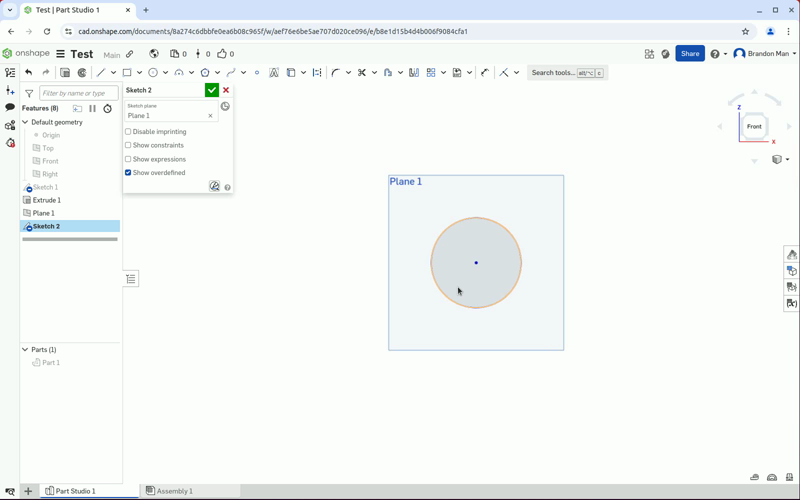
scroll(6)
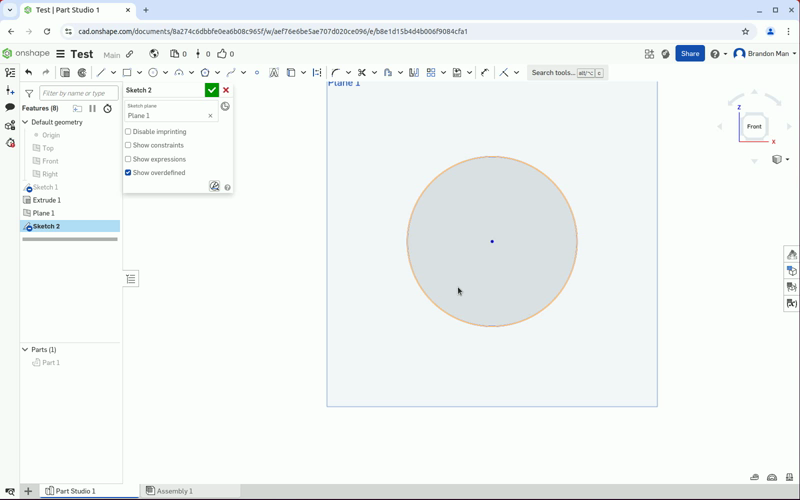
click(458, 286)
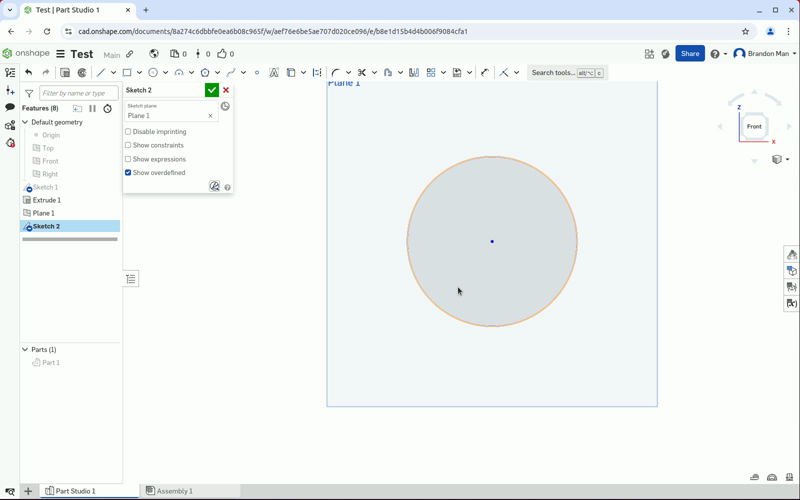
scroll(-6)
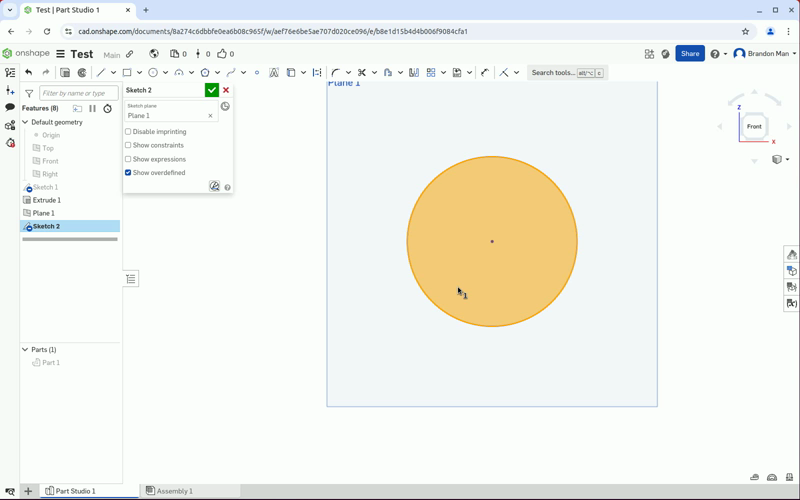
scroll(-6)
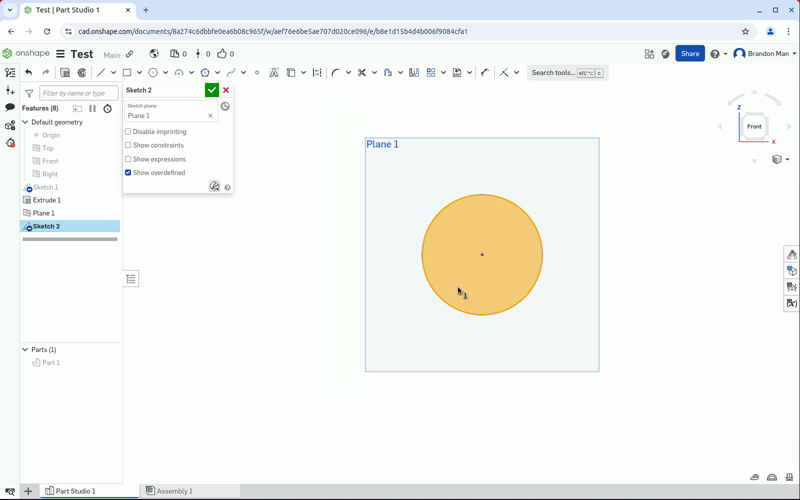
scroll(-6)
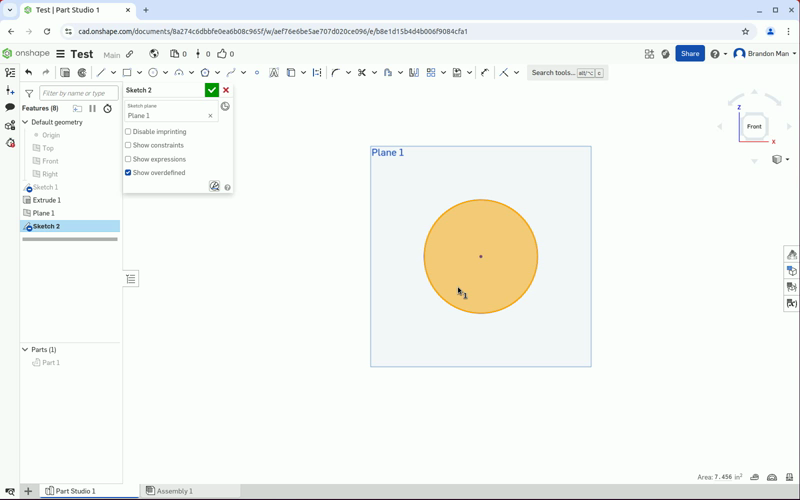
scroll(-6)
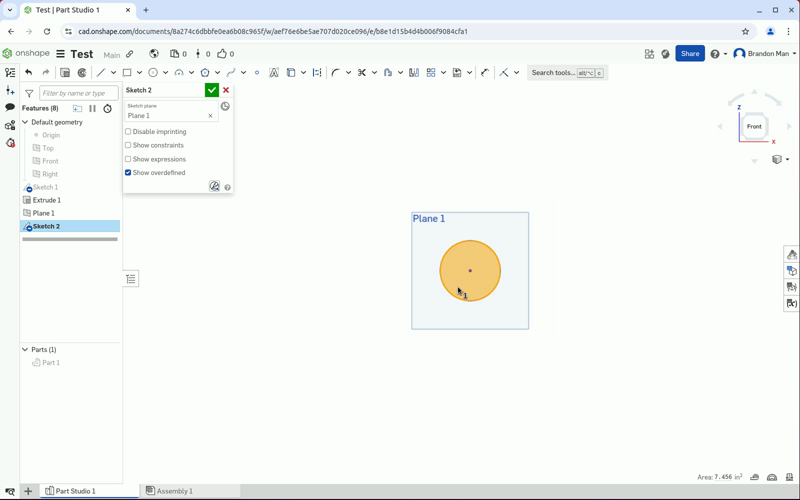
scroll(-6)
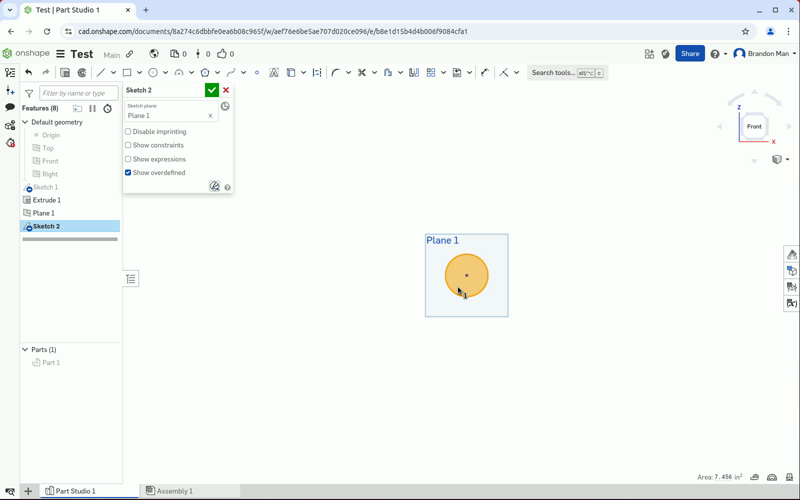
scroll(-6)
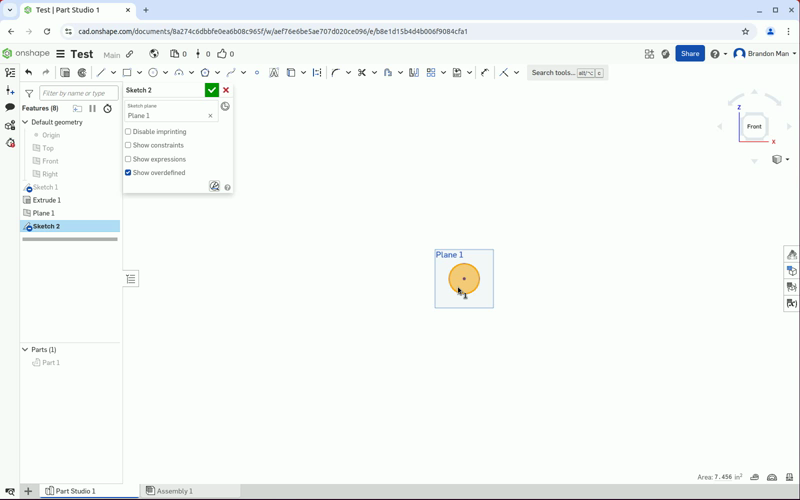
scroll(-6)
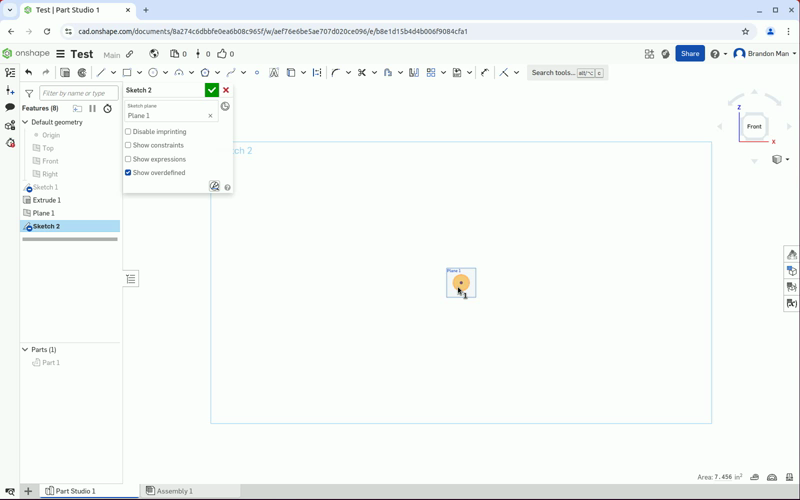
mouse_move(73, 352)
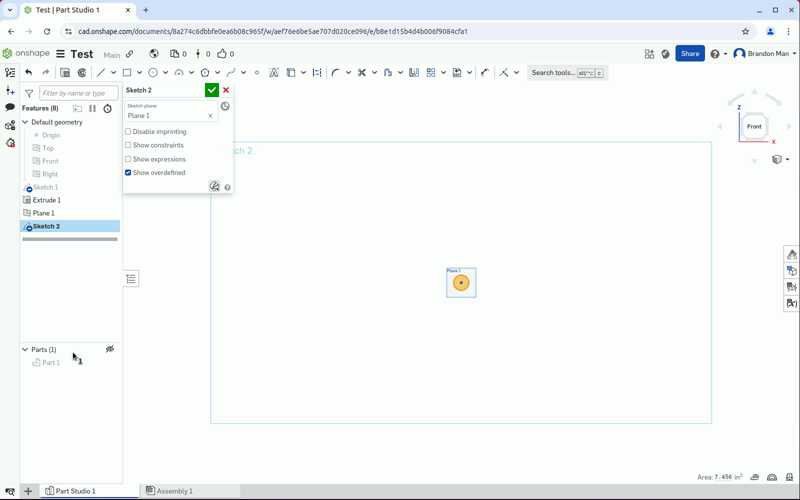
key(shift+y)
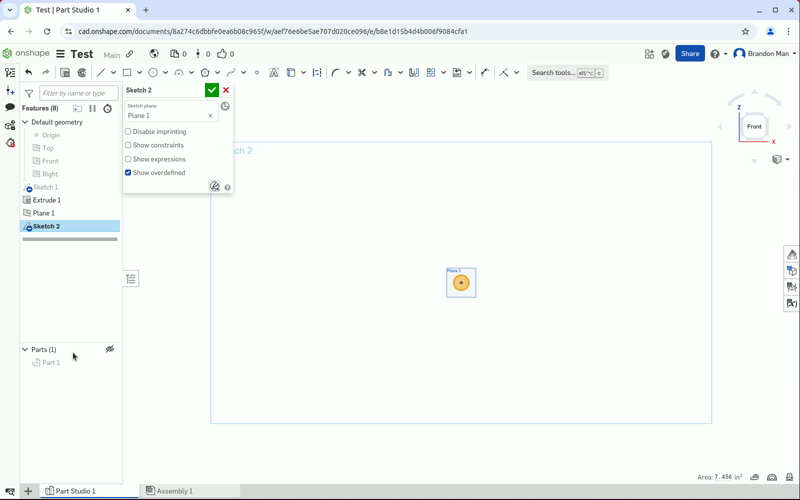
key(shift+e)
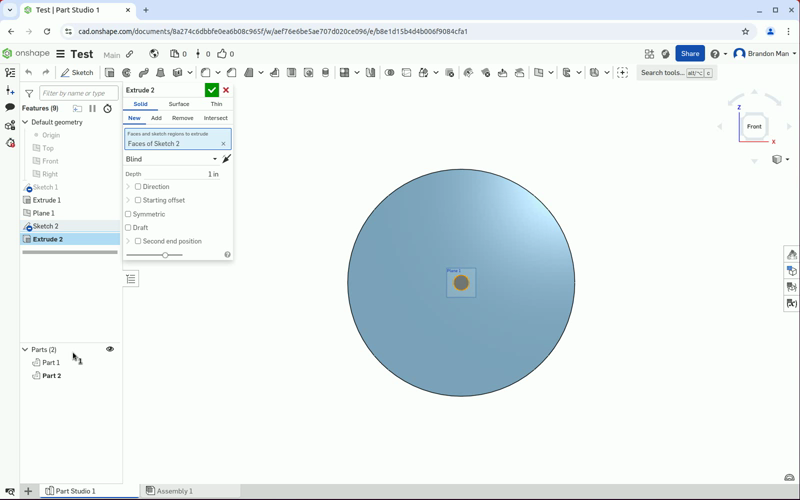
mouse_move(143, 106)
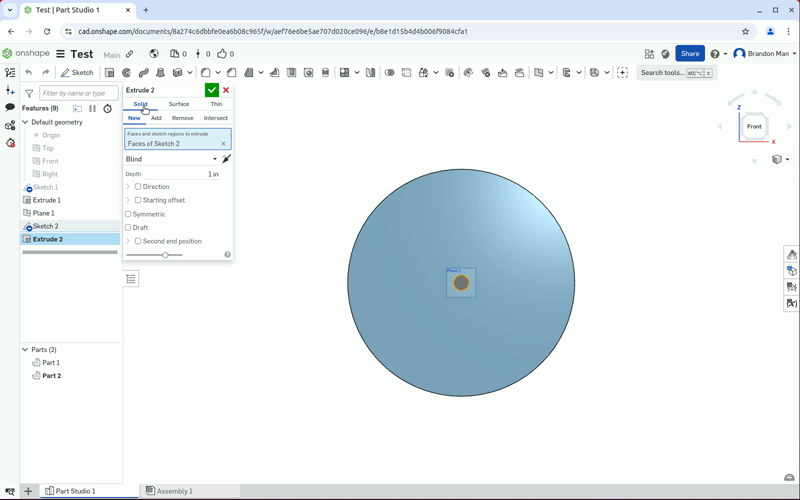
click(143, 106)
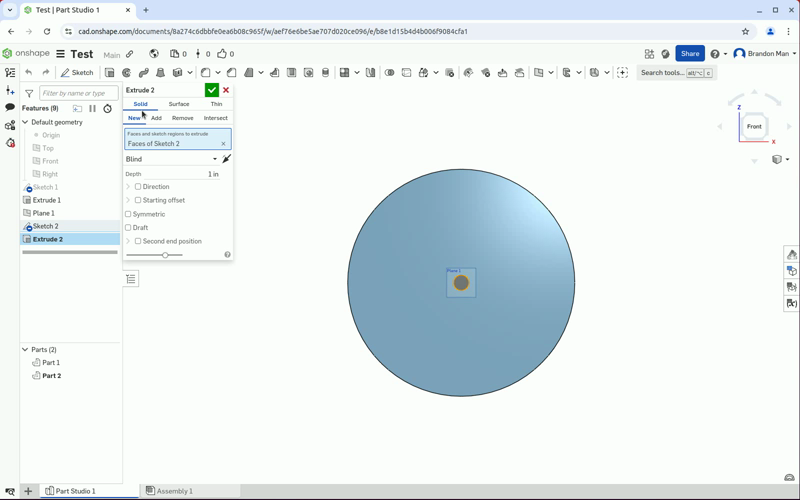
mouse_move(137, 120)
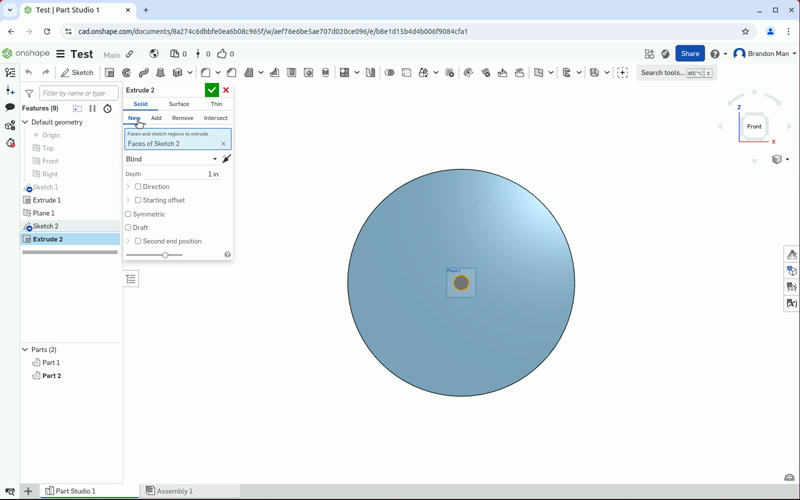
click(137, 120)
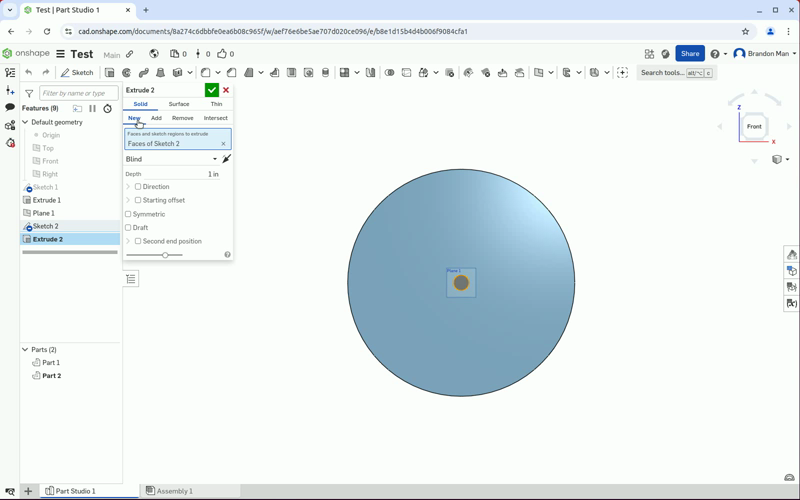
key(tab, 4)
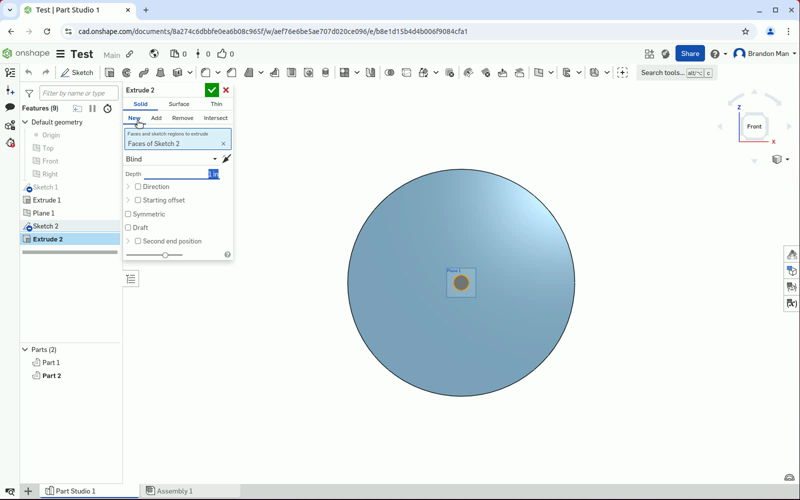
text(5.777)
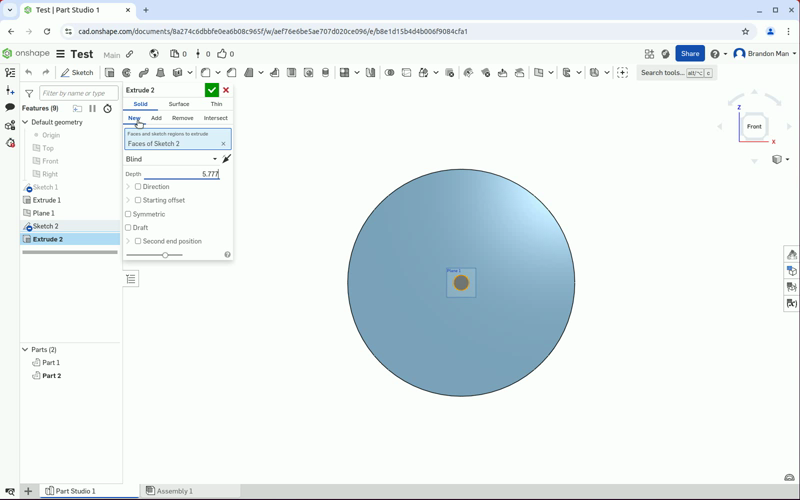
key(enter)
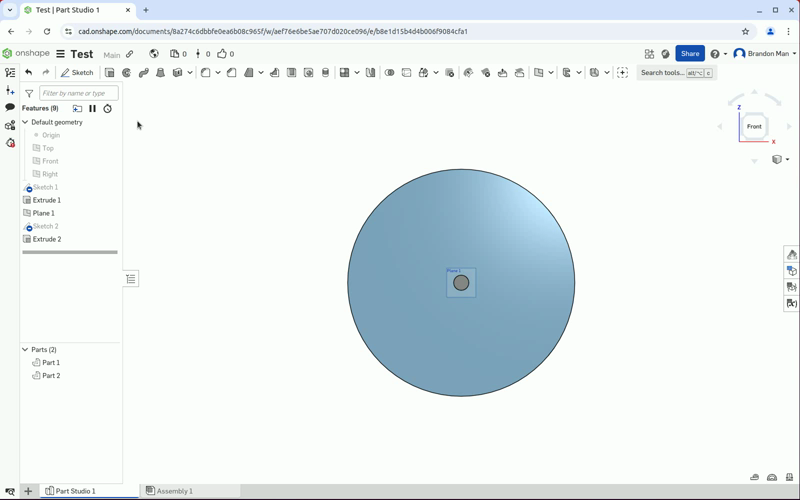
key(shift+h)
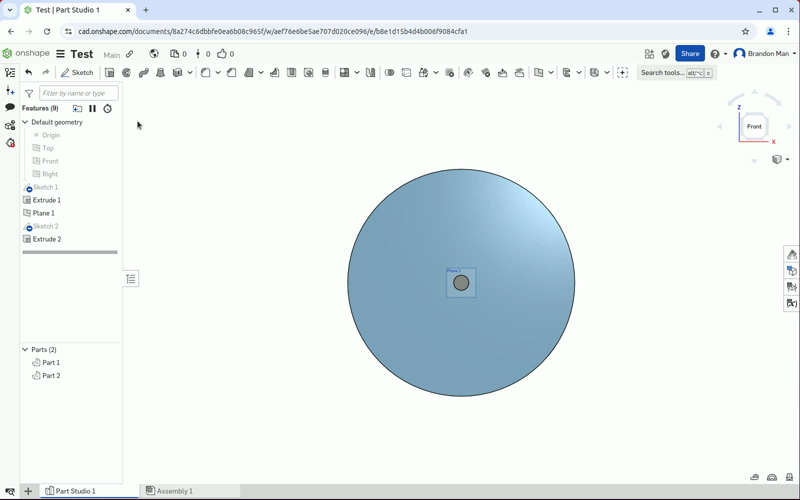
key(shift+h)
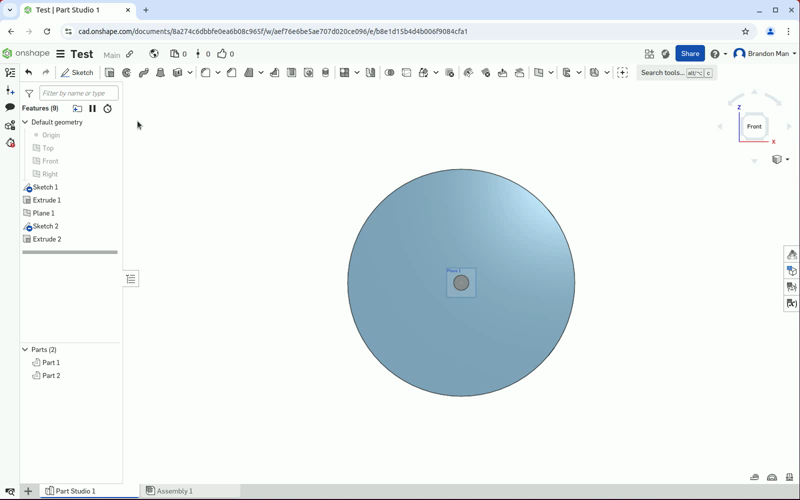
key(shift+7)
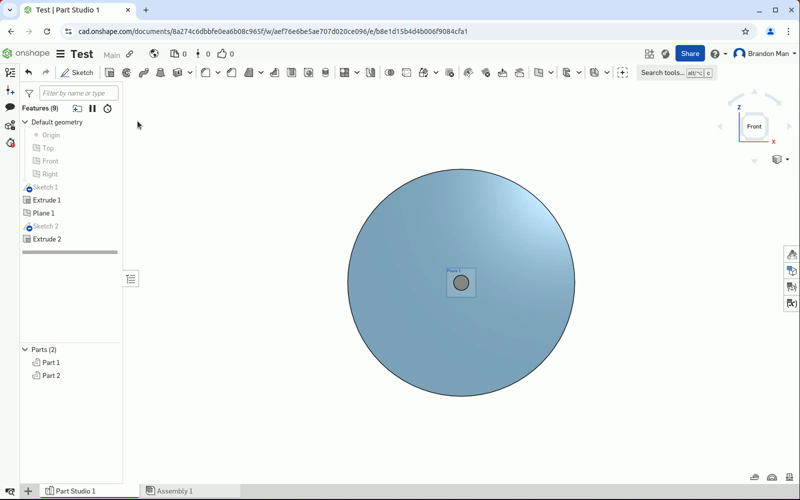
key(left, 2)
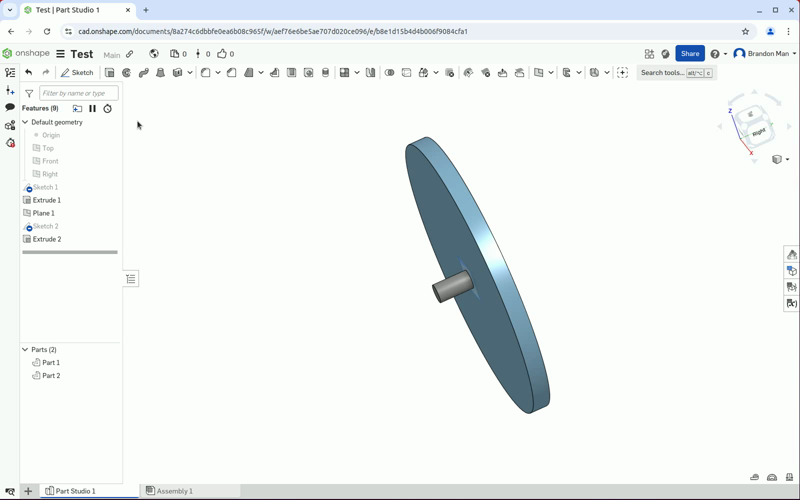
key(down, 2)
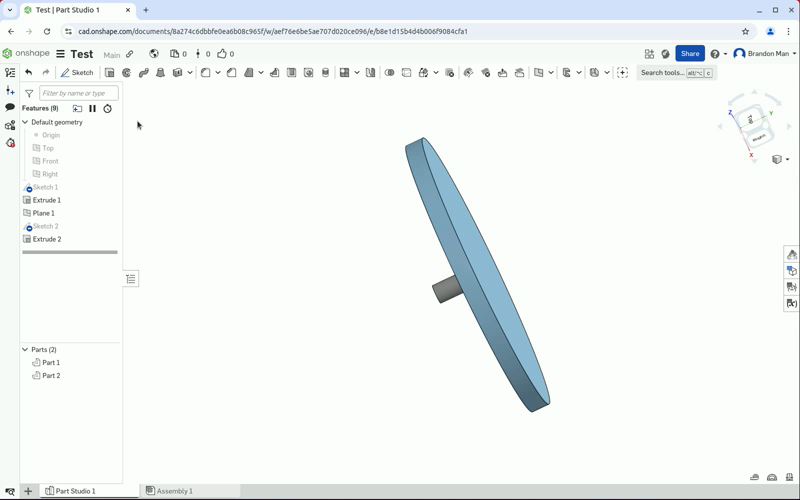
key(up, 2)
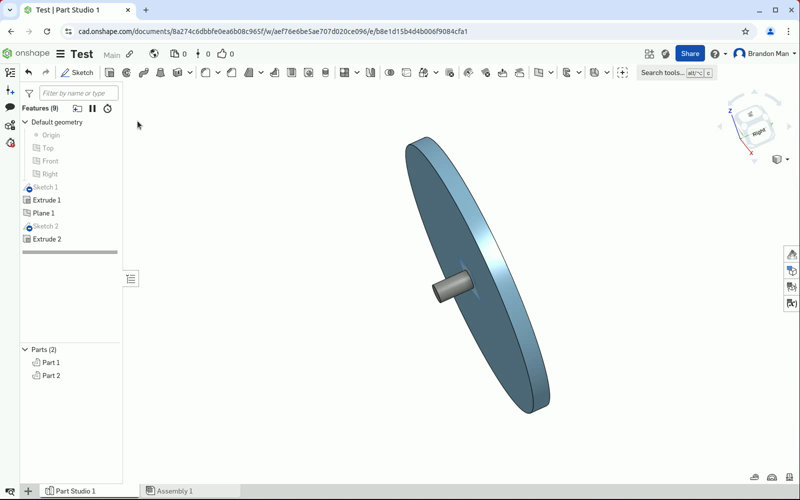
key(right, 2)
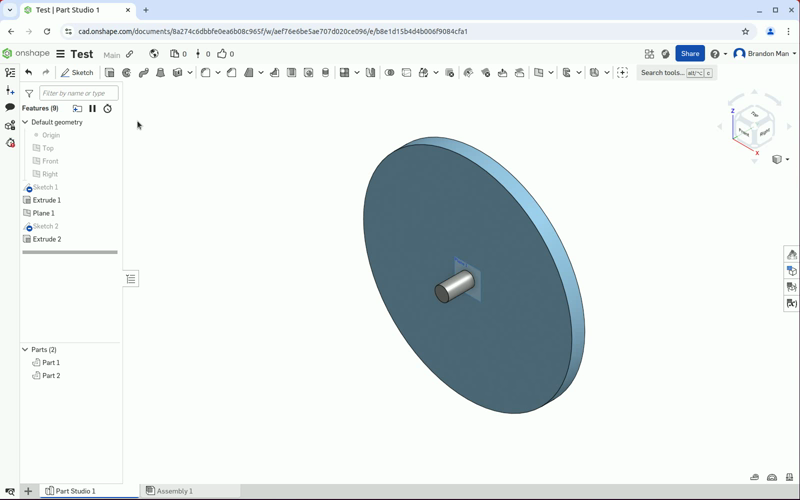
mouse_move(73, 189)
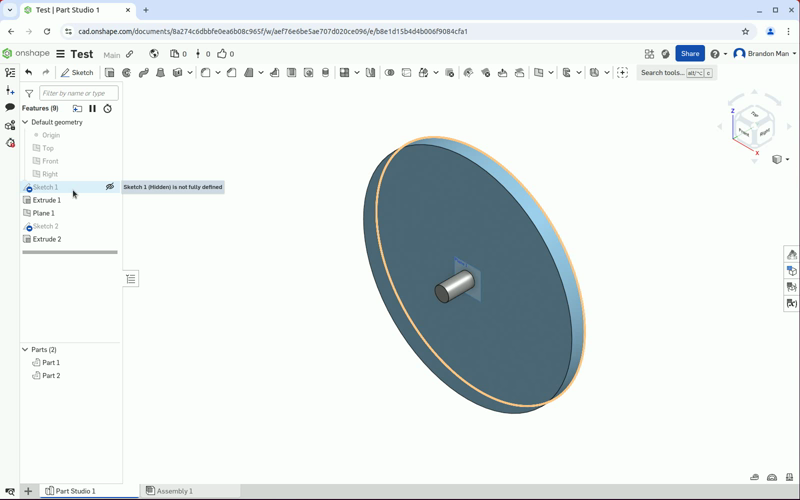
click(73, 189)